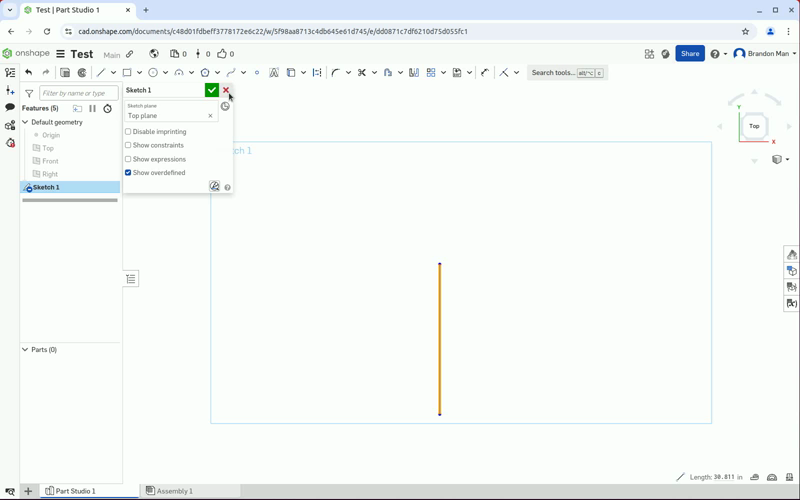
key(shift+h)
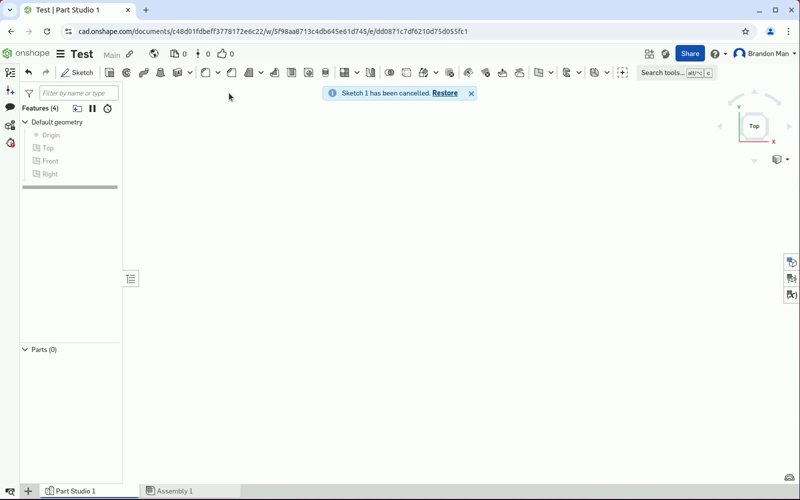
mouse_move(73, 352)
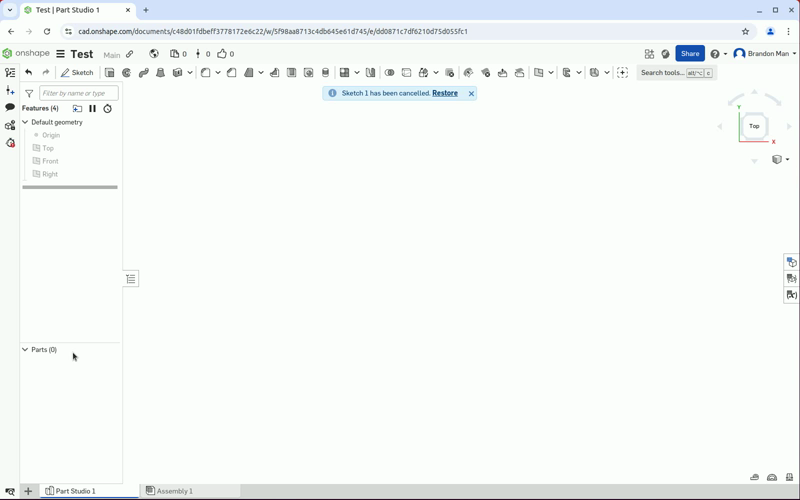
key(y)
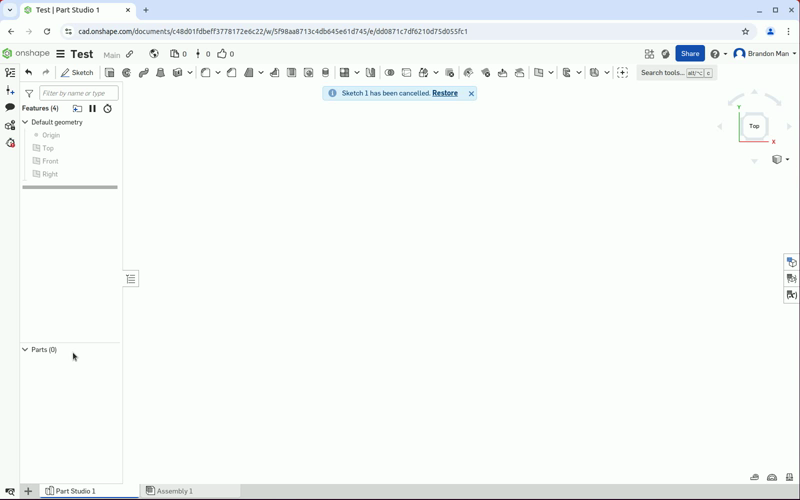
key(shift+p)
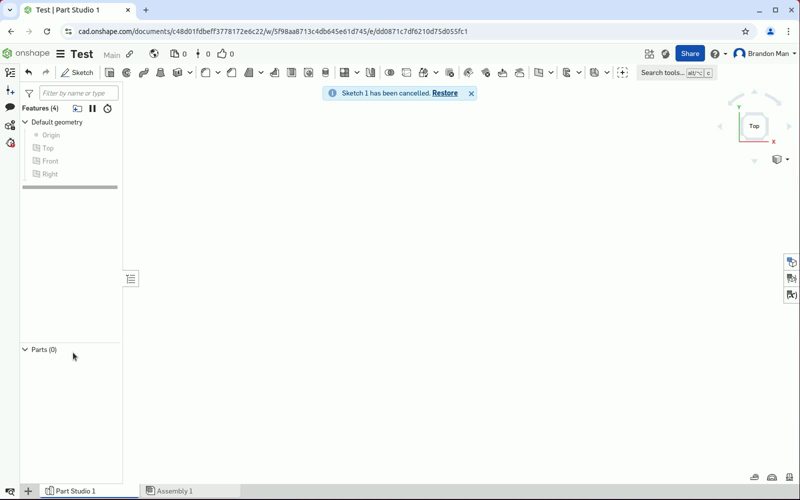
key(space)
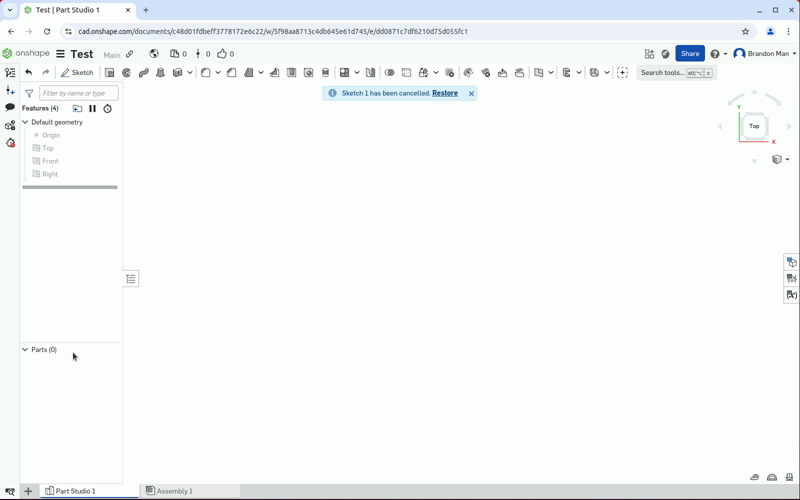
key_down(shift)
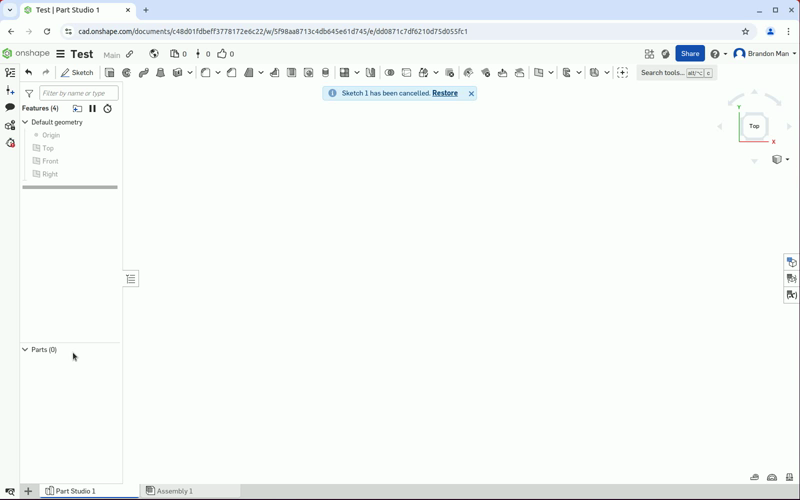
key(up)
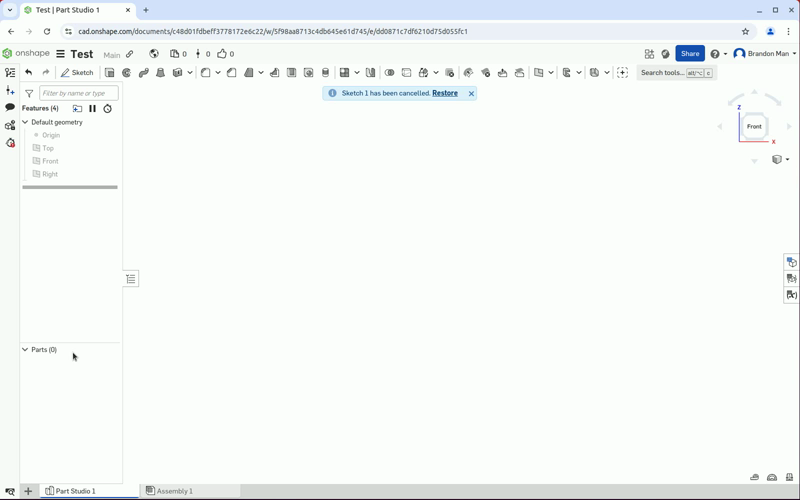
key_up(shift)
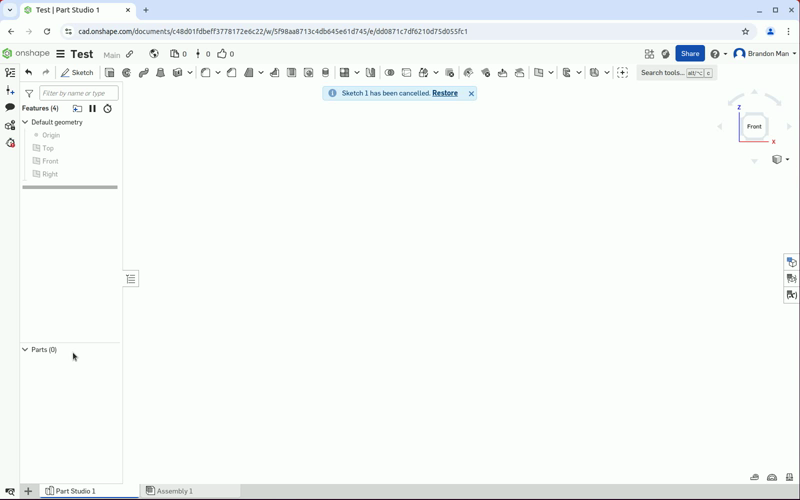
mouse_move(73, 352)
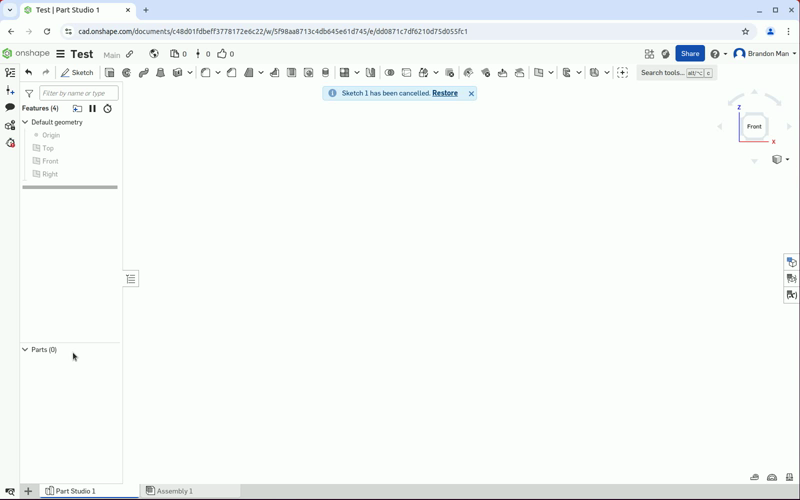
key(shift+y)
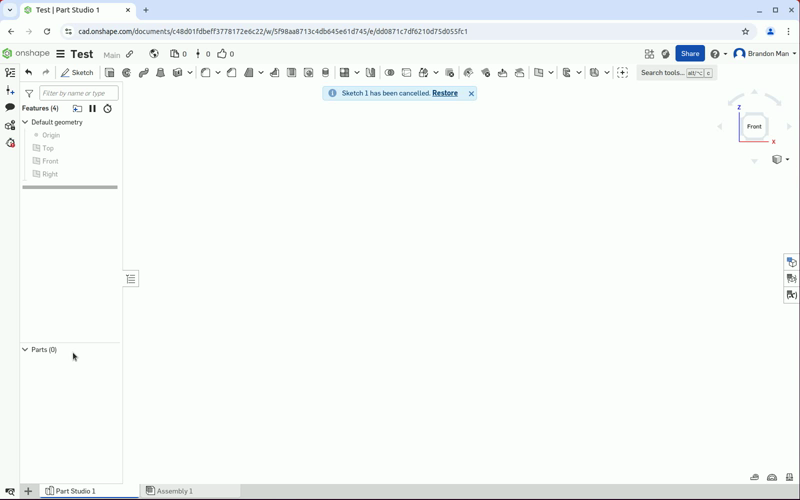
key(shift+s)
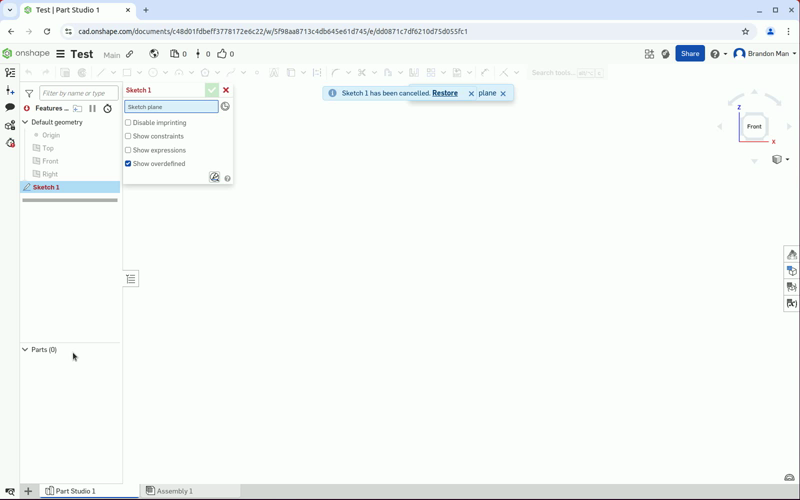
mouse_move(73, 163)
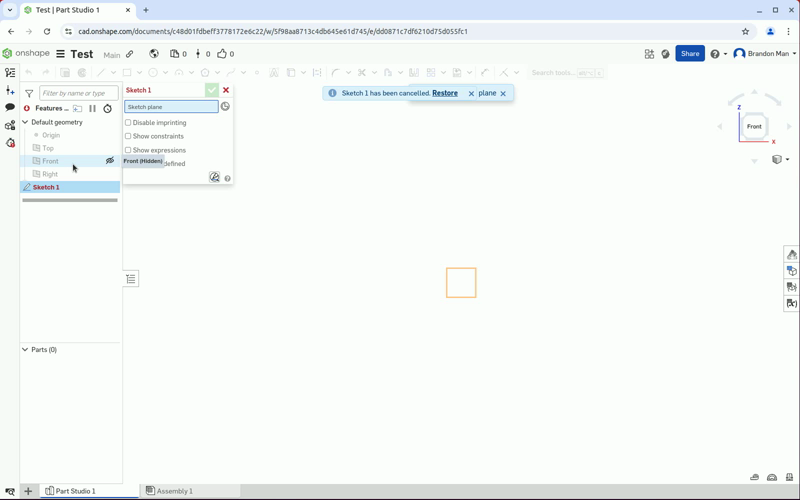
click(73, 163)
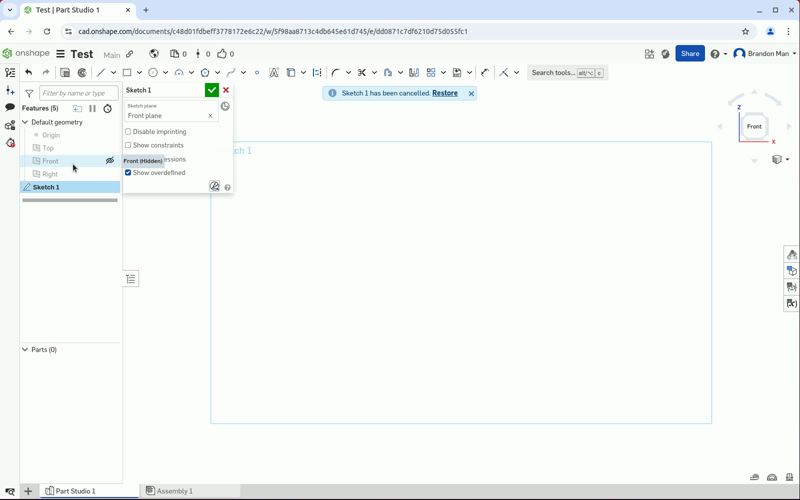
mouse_move(73, 352)
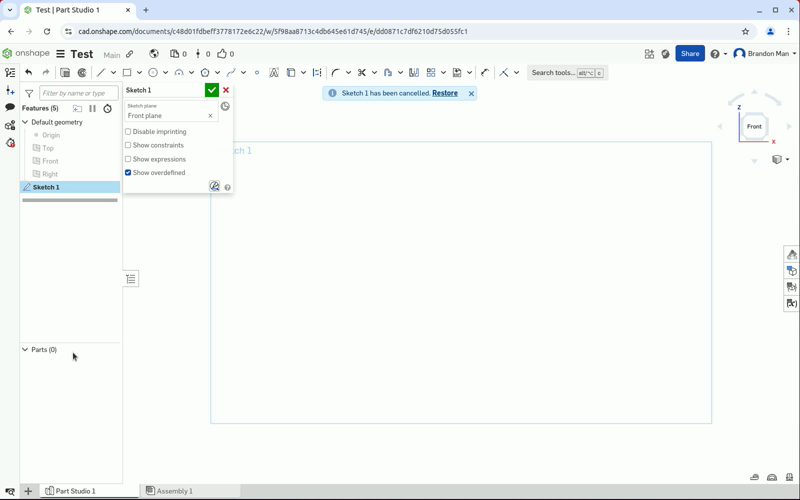
key(y)
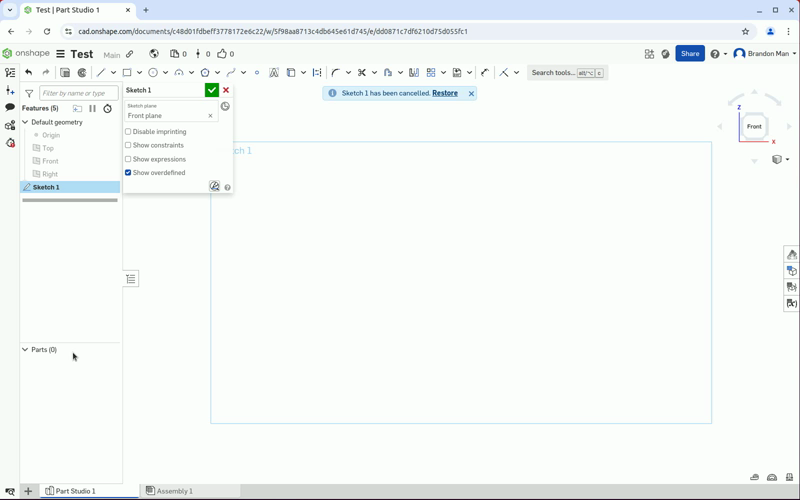
key(c)
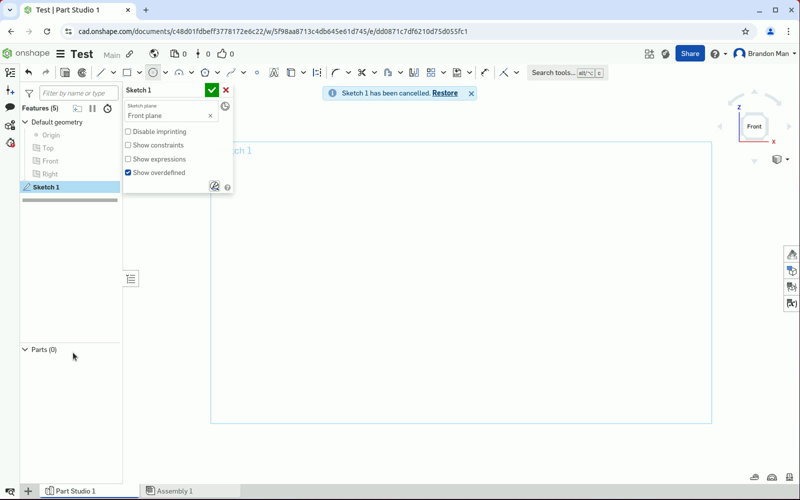
key_down(shift)
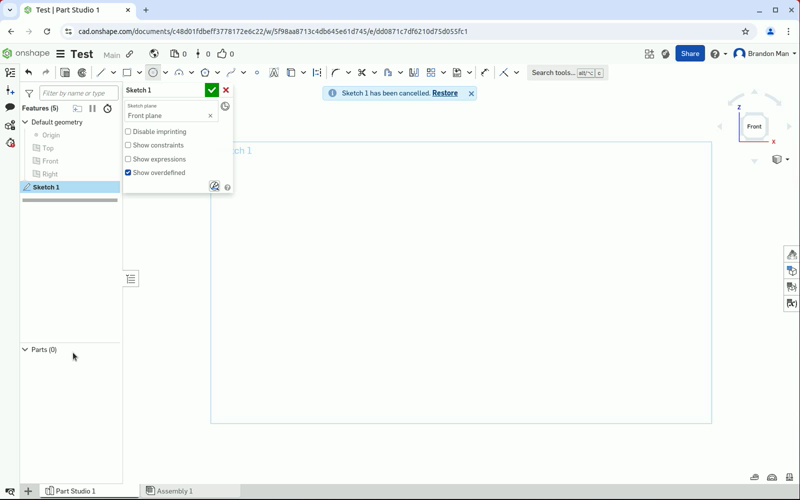
mouse_move(460, 282)
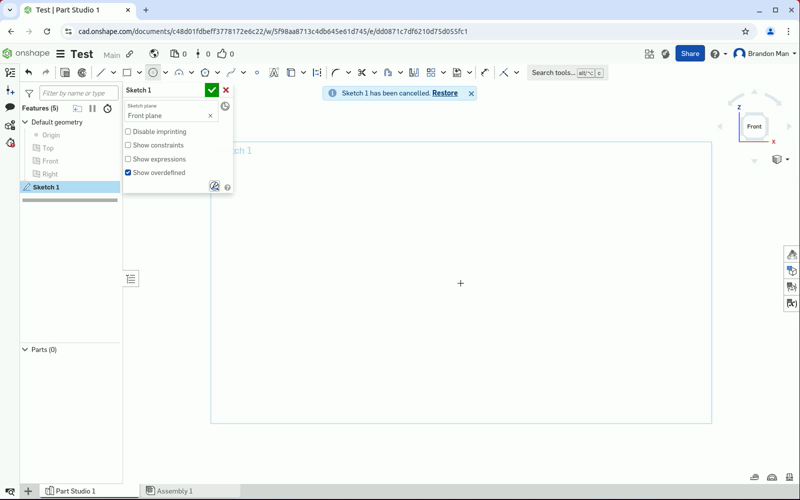
click(460, 282)
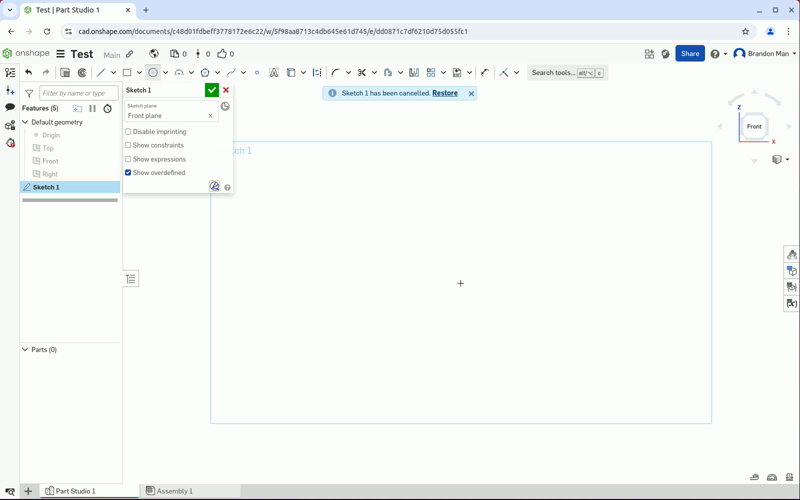
key_up(shift)
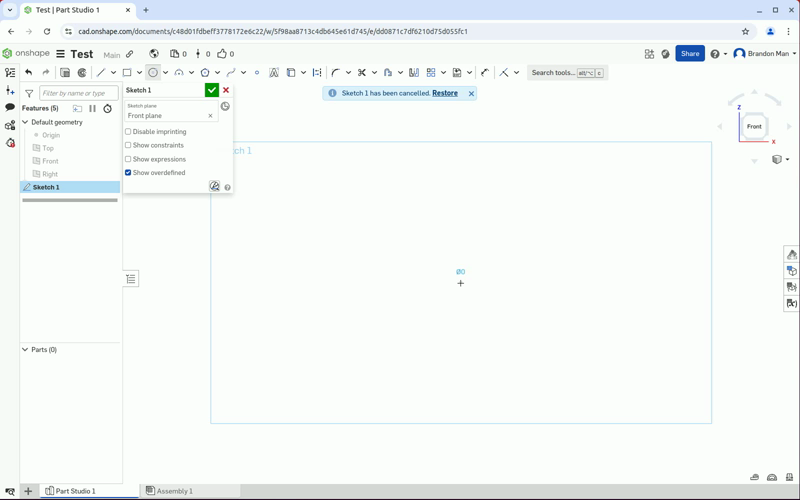
mouse_move(556, 282)
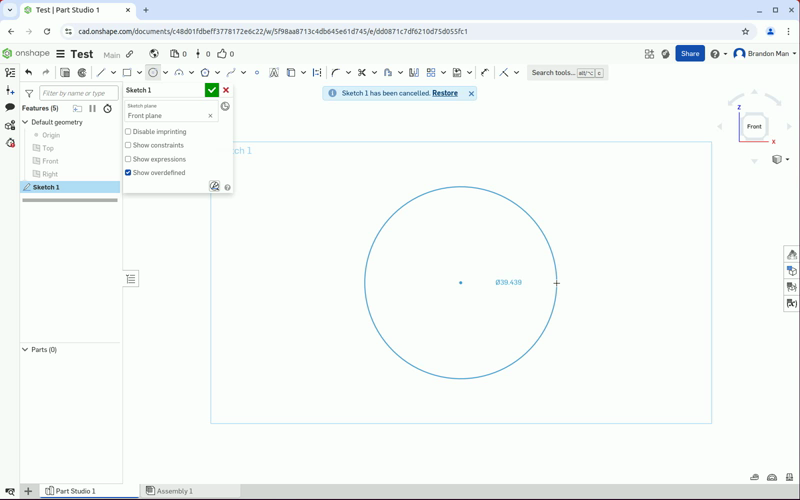
click(556, 282)
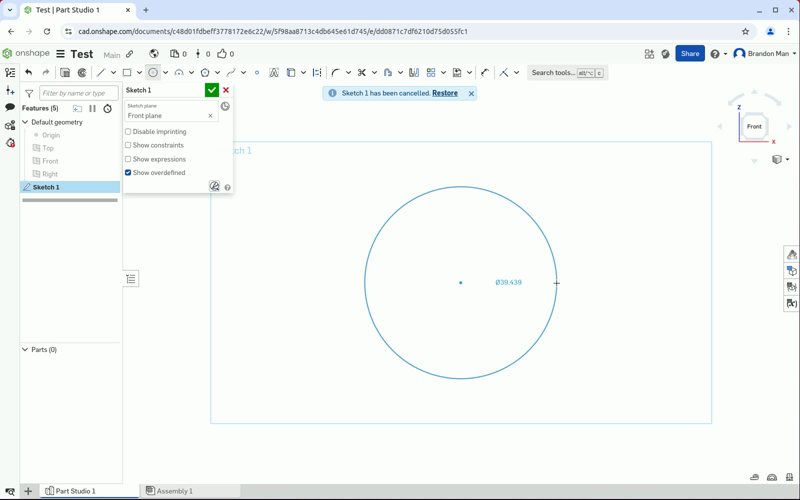
key(esc)
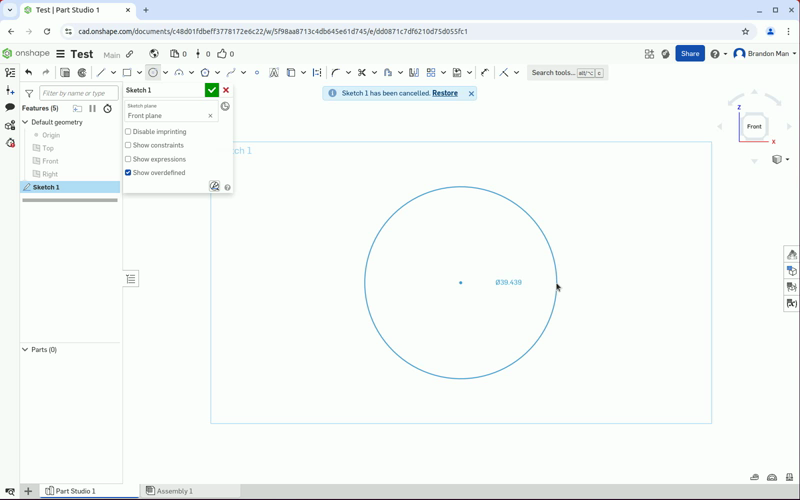
key(c)
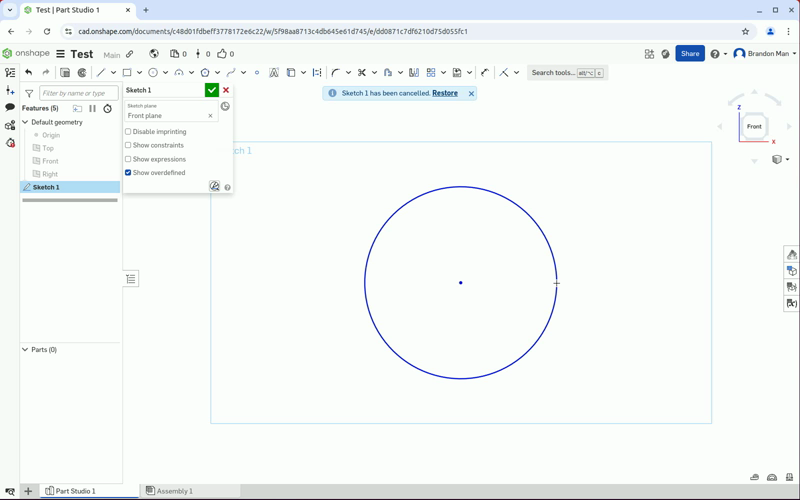
key_down(shift)
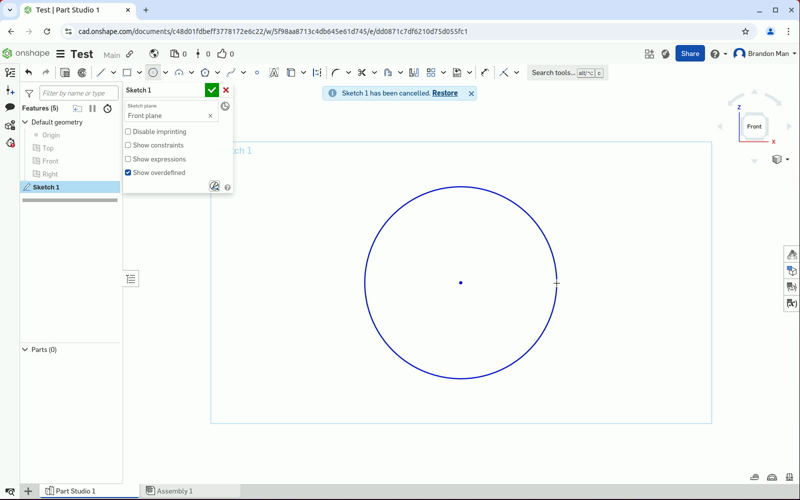
mouse_move(460, 282)
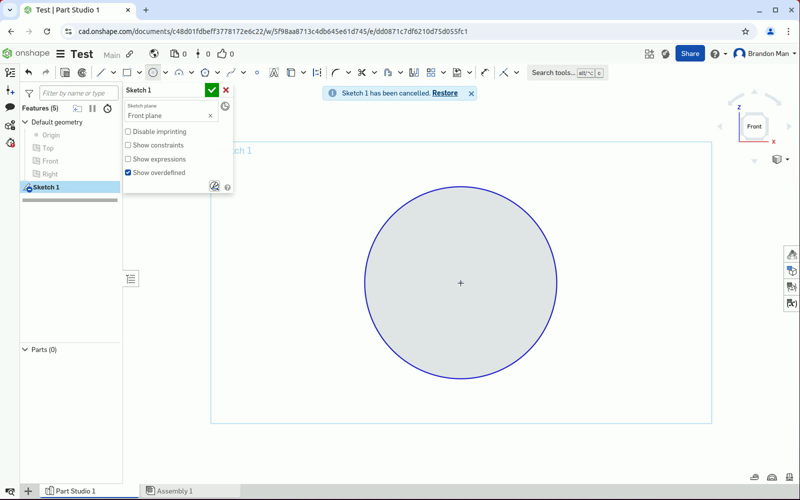
click(460, 282)
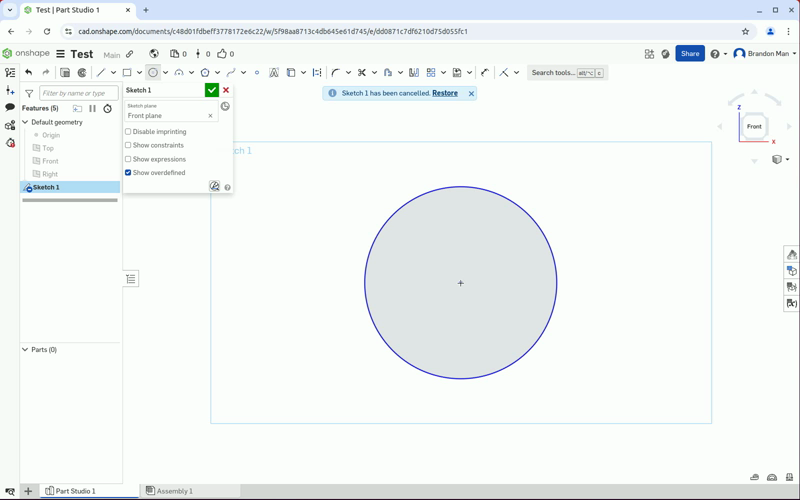
key_up(shift)
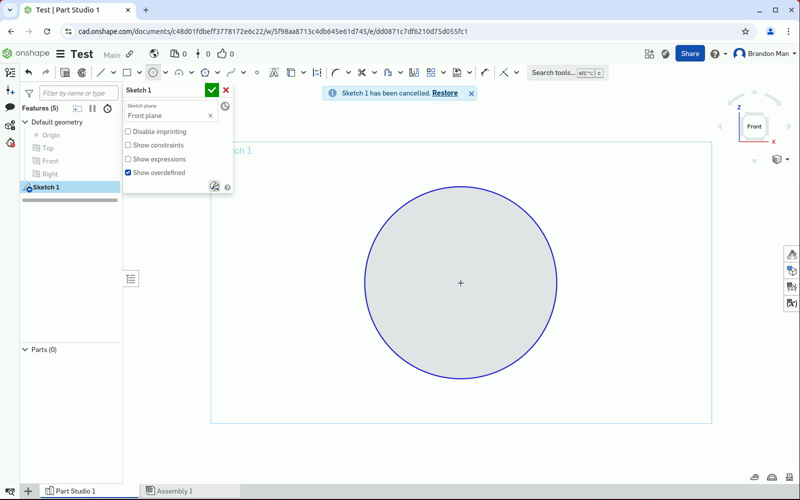
mouse_move(550, 282)
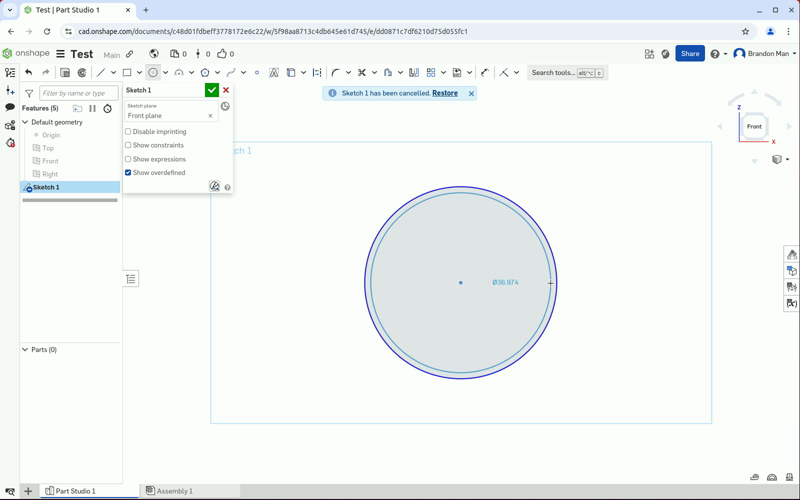
click(550, 282)
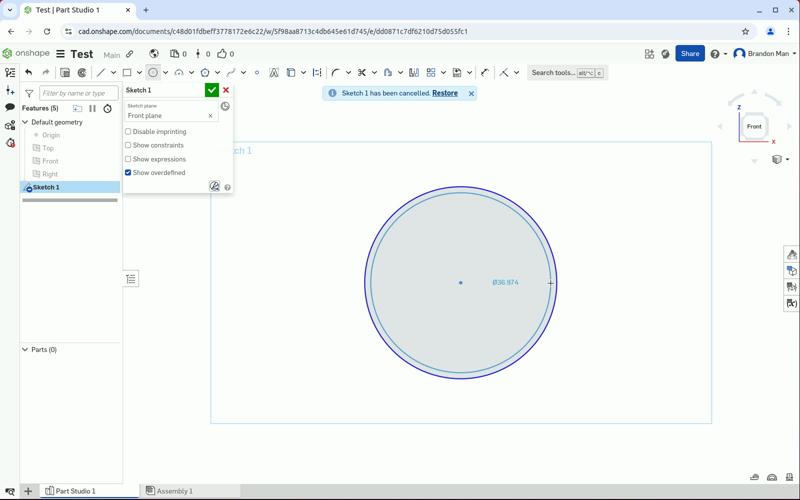
key(esc)
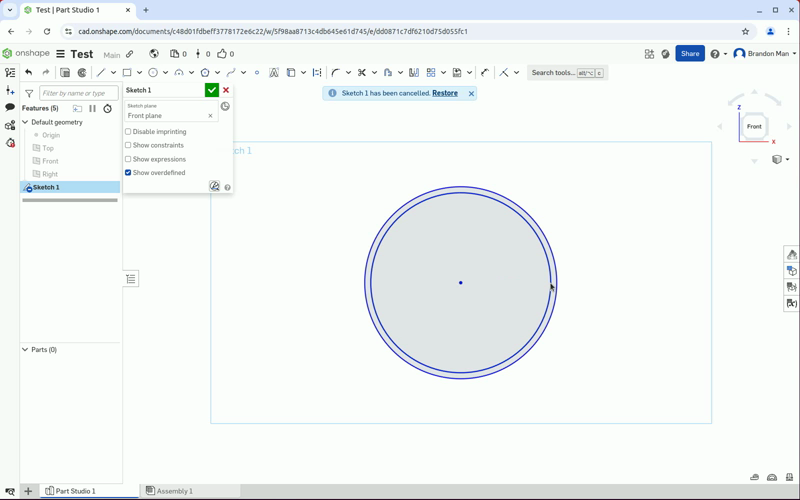
mouse_move(457, 376)
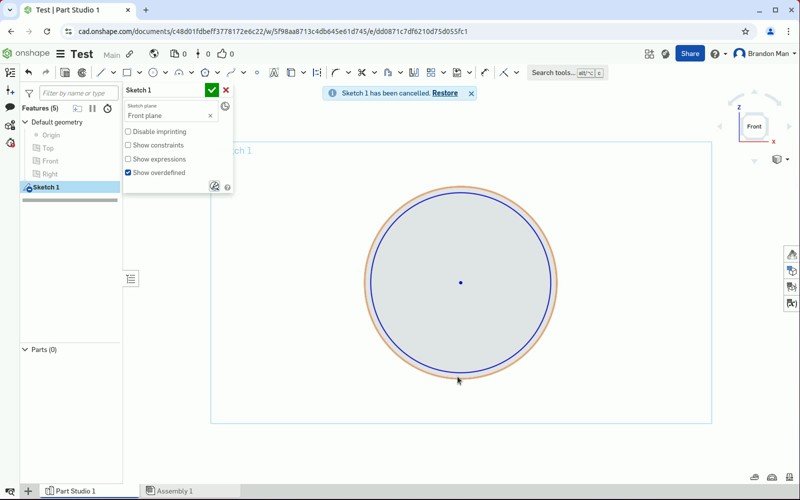
click(457, 376)
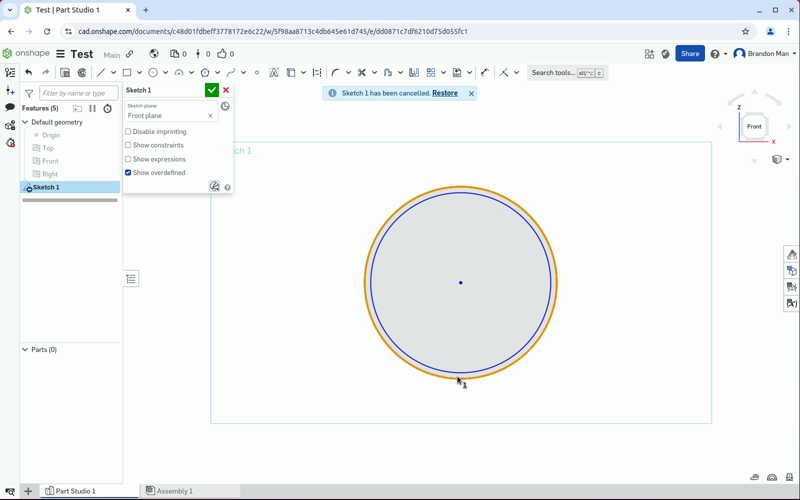
mouse_move(73, 352)
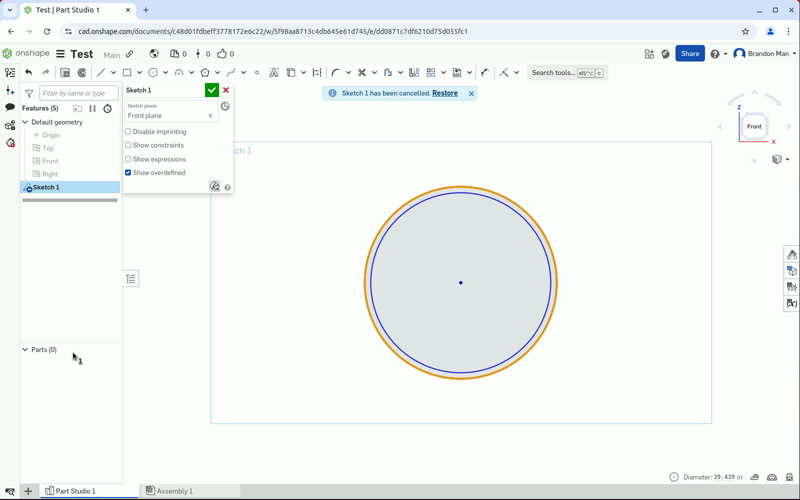
key(shift+y)
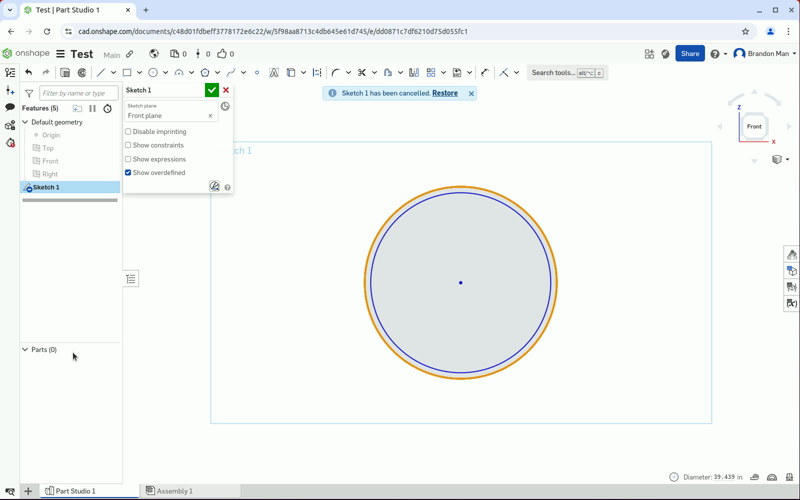
key(shift+e)
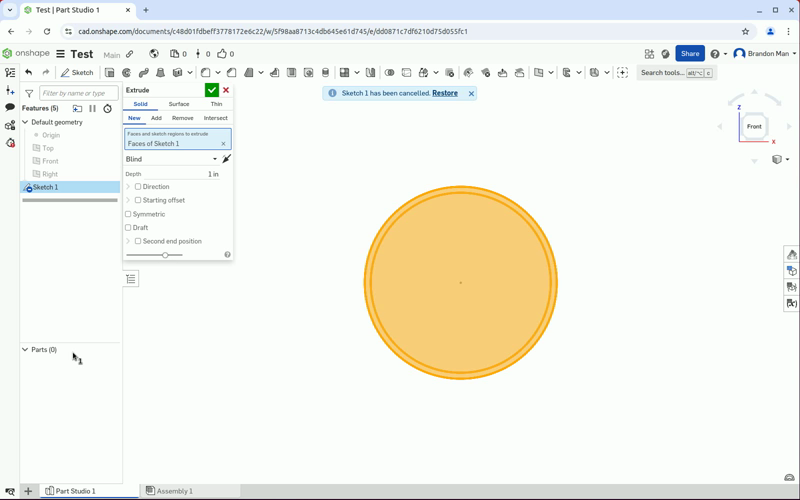
mouse_move(143, 106)
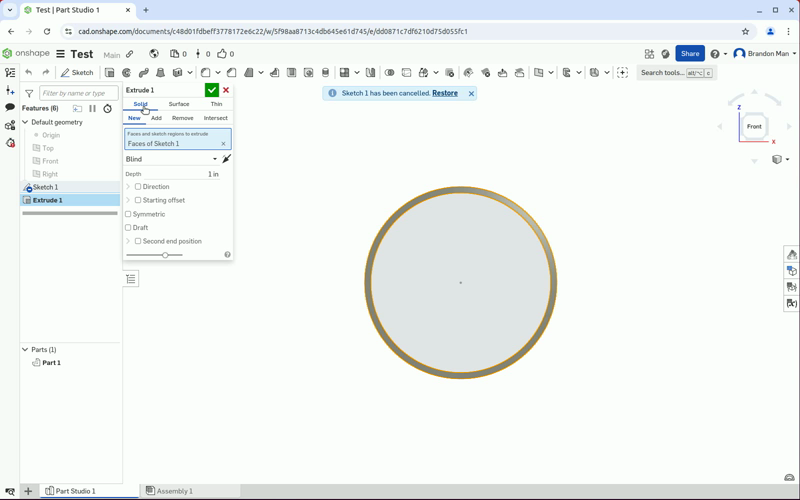
click(143, 106)
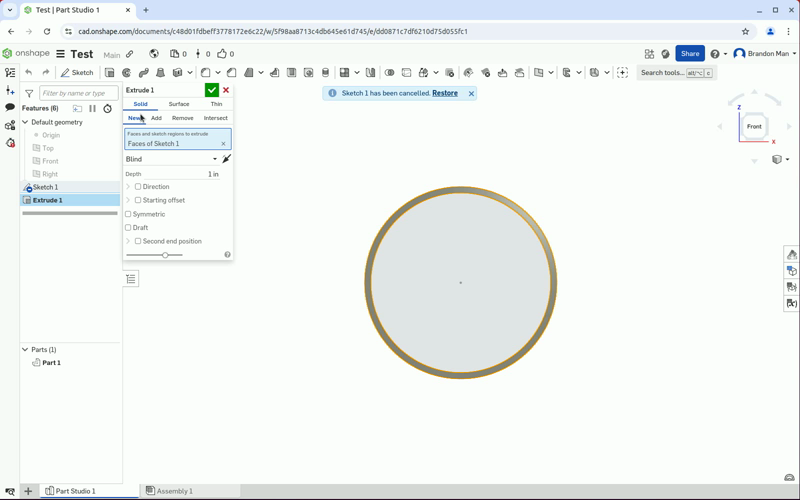
mouse_move(137, 120)
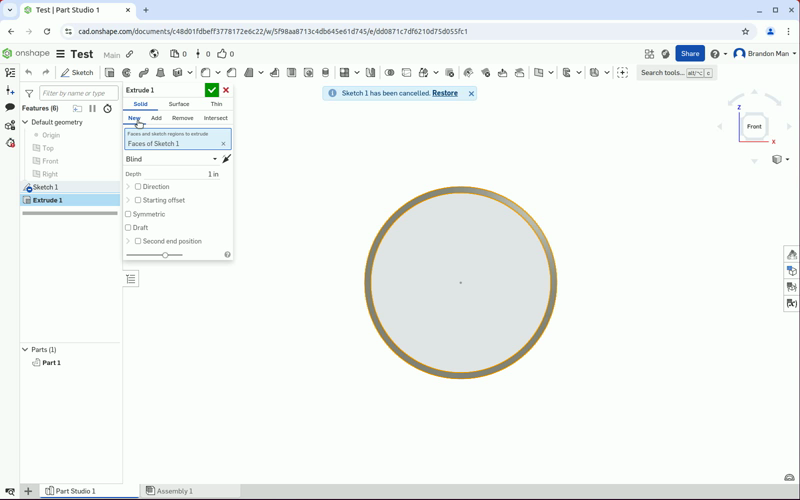
click(137, 120)
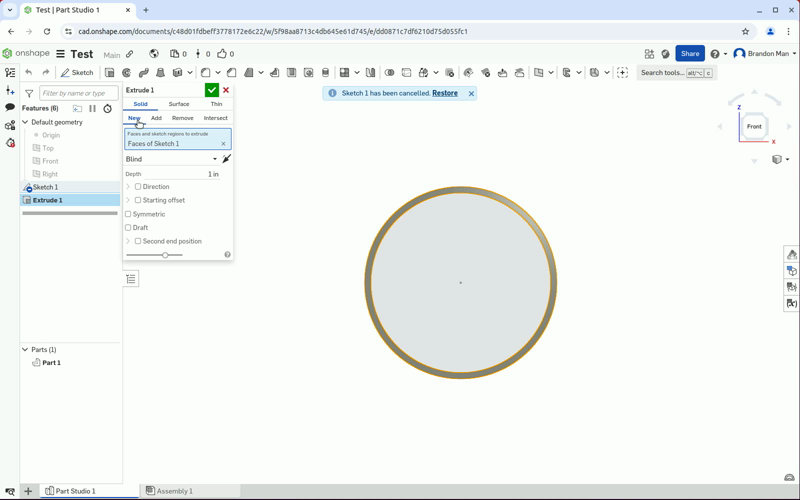
key(tab, 4)
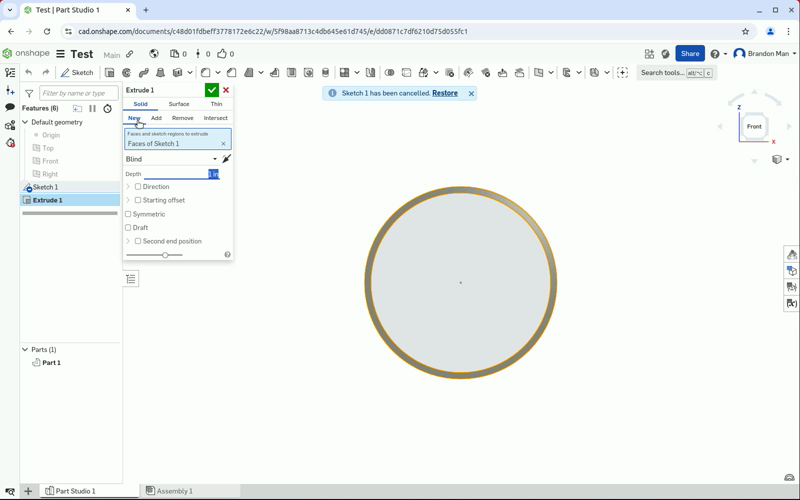
text(9.147)
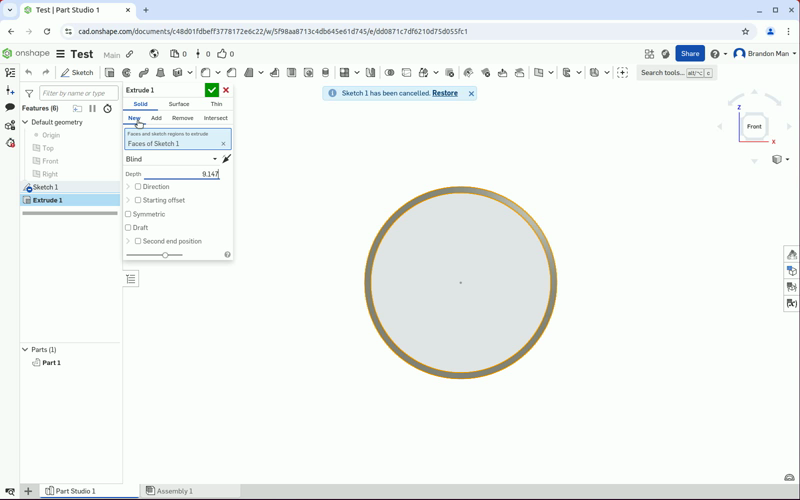
key(enter)
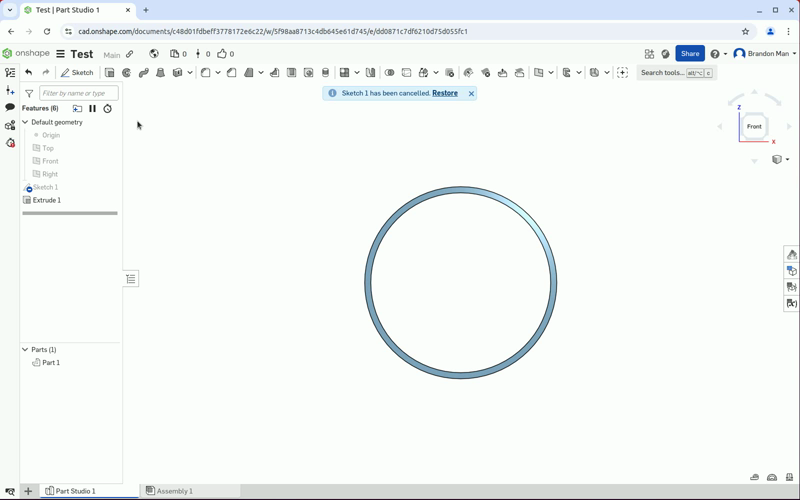
key(shift+h)
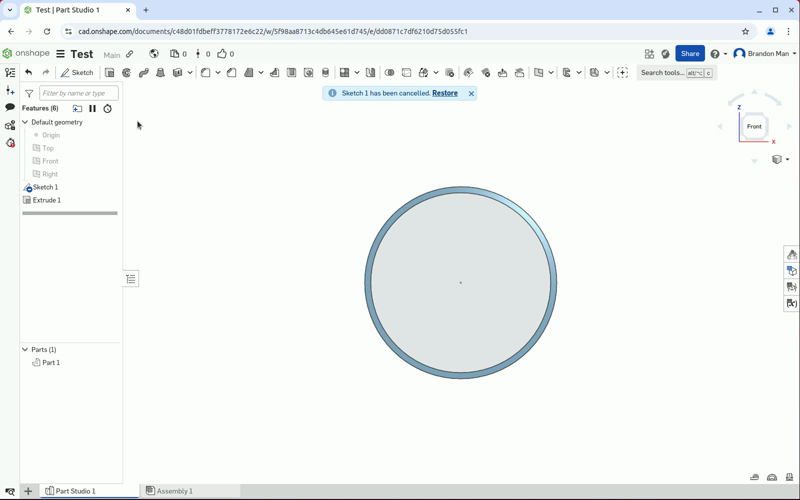
key(shift+h)
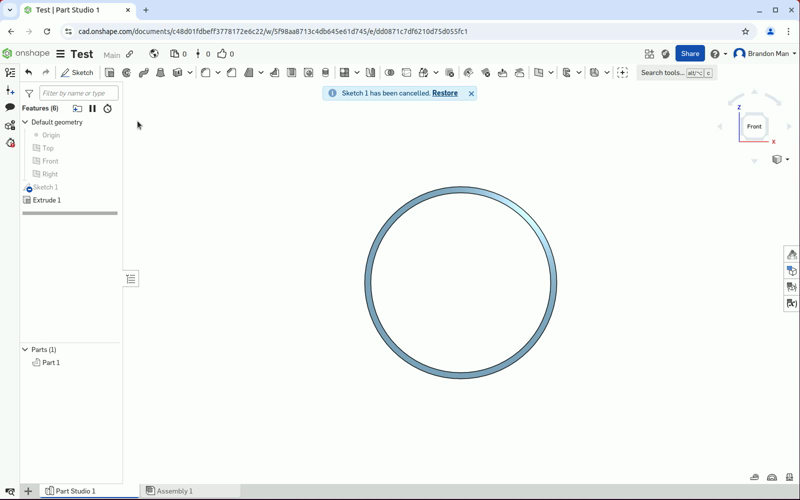
mouse_move(73, 189)
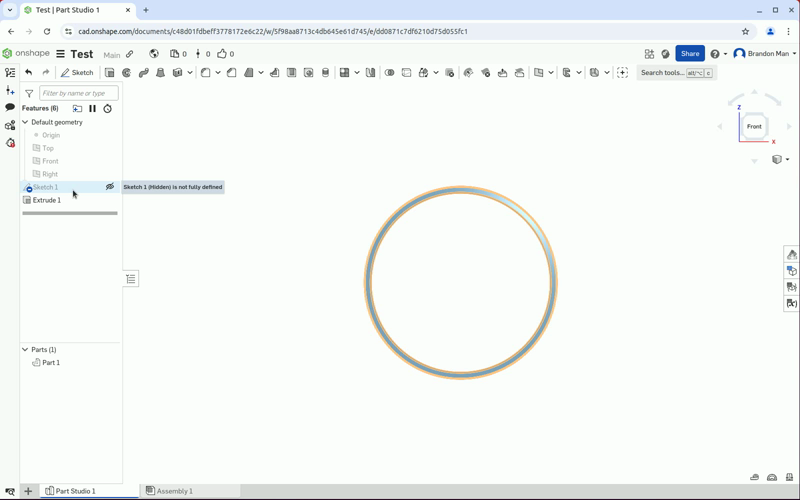
click(73, 189)
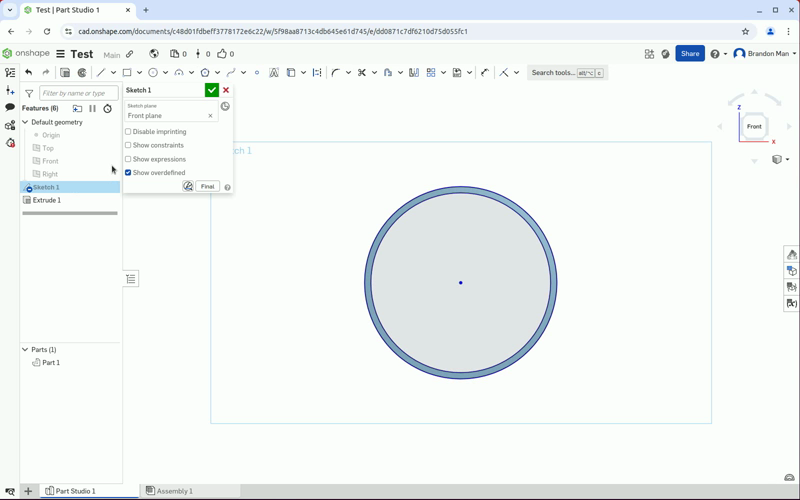
mouse_move(229, 92)
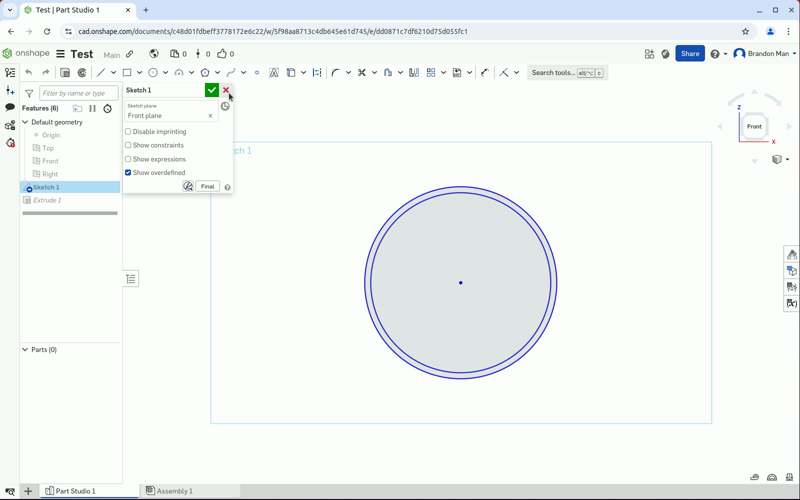
click(229, 92)
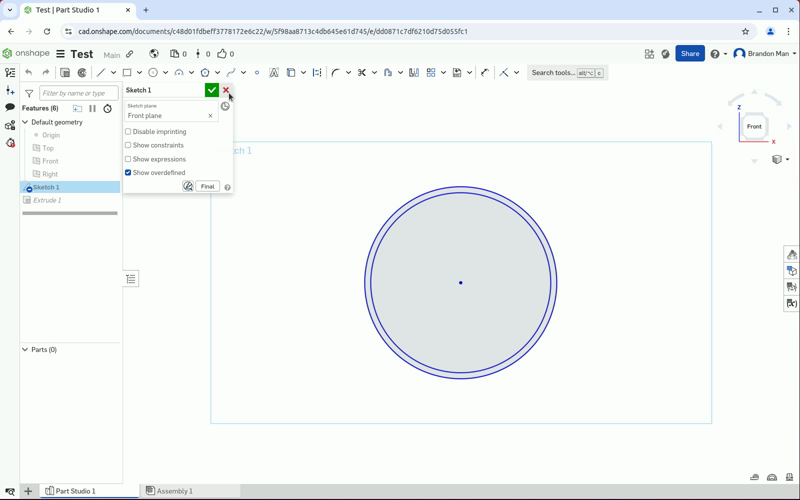
key(shift+s)
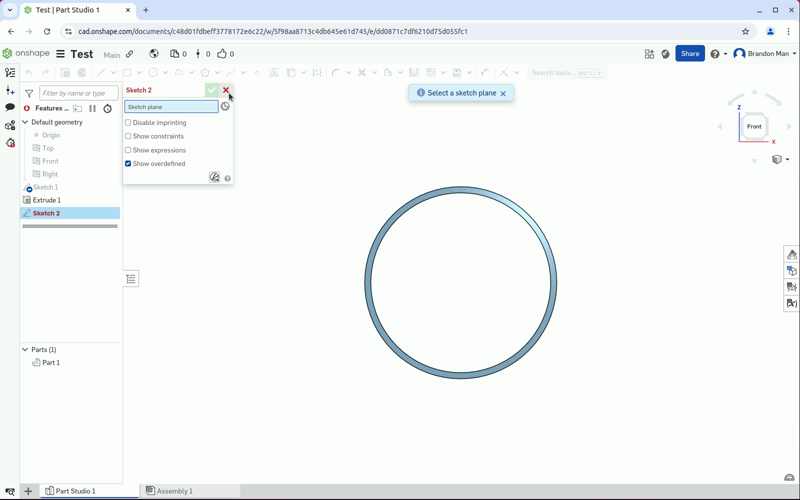
mouse_move(73, 163)
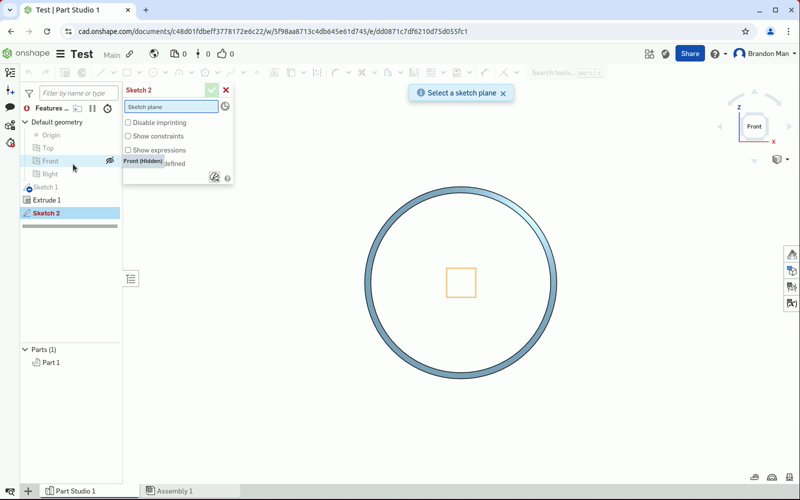
click(73, 163)
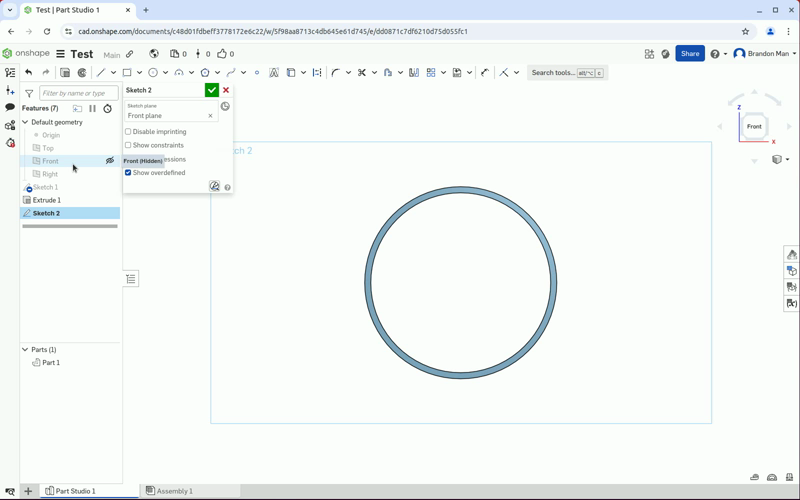
mouse_move(73, 352)
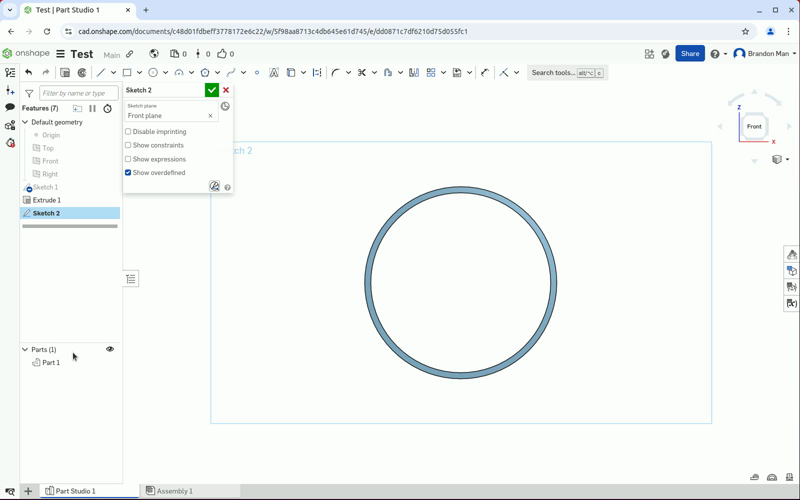
key(y)
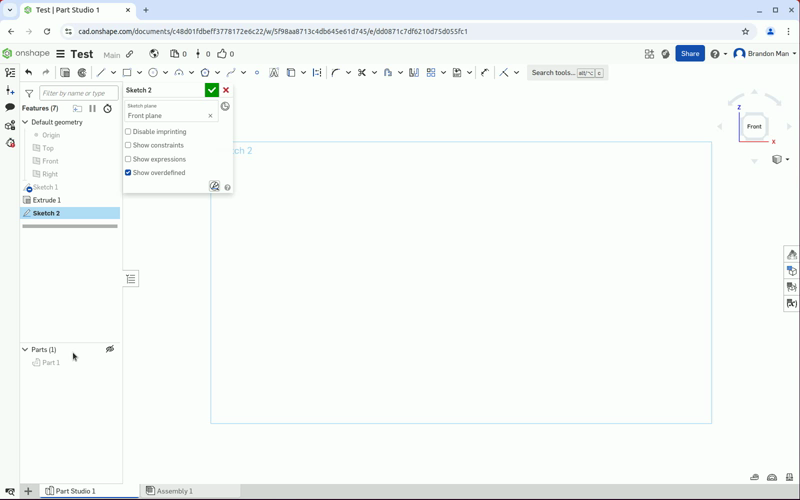
key(c)
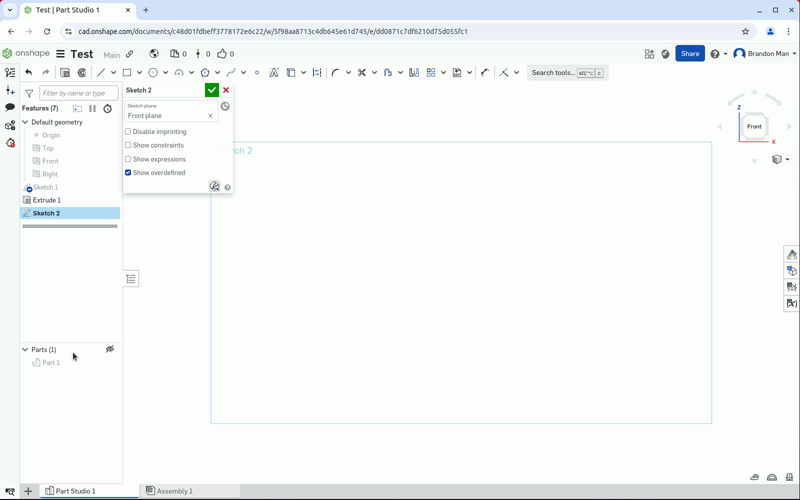
key_down(shift)
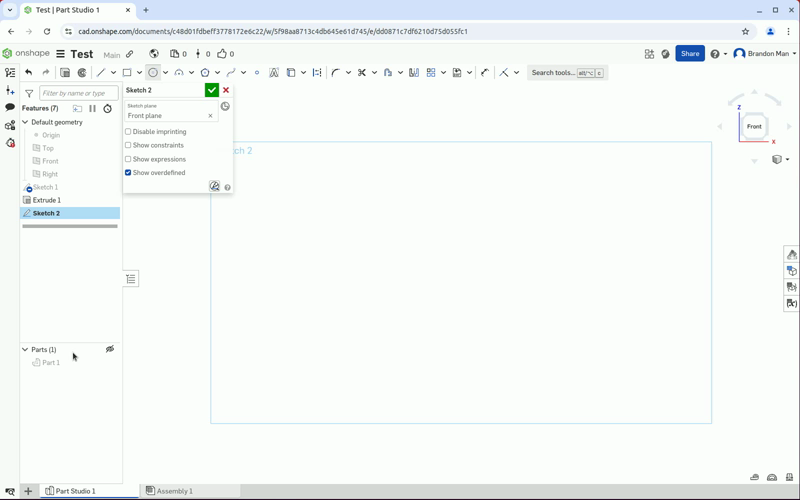
mouse_move(461, 282)
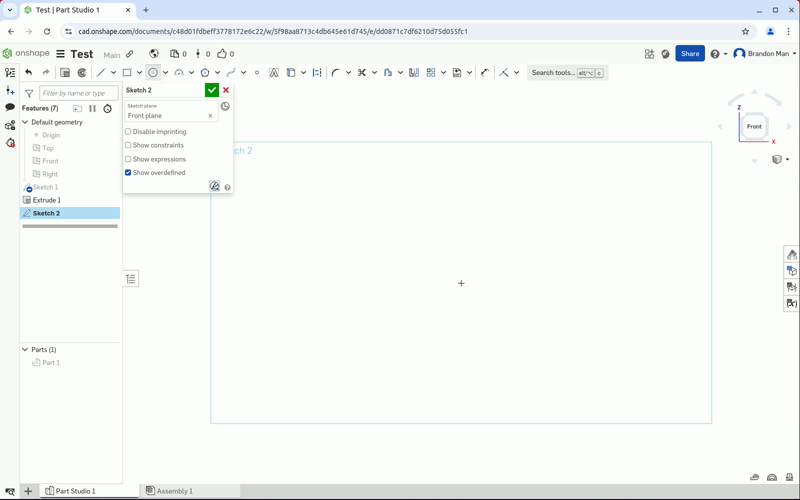
click(461, 282)
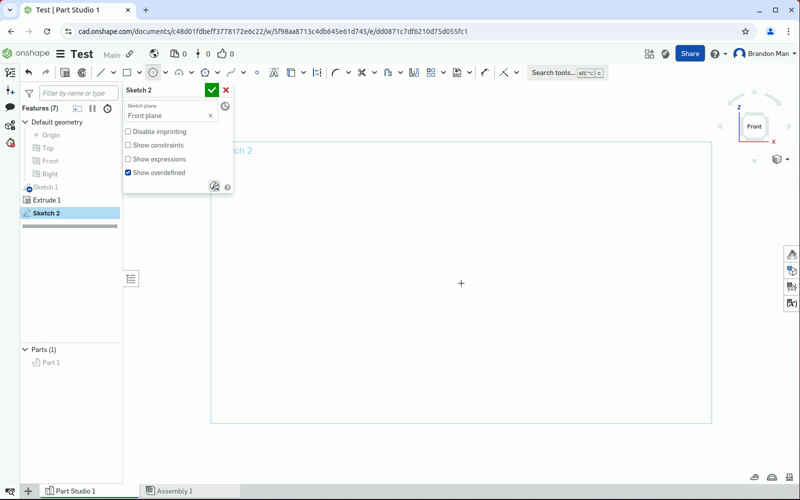
key_up(shift)
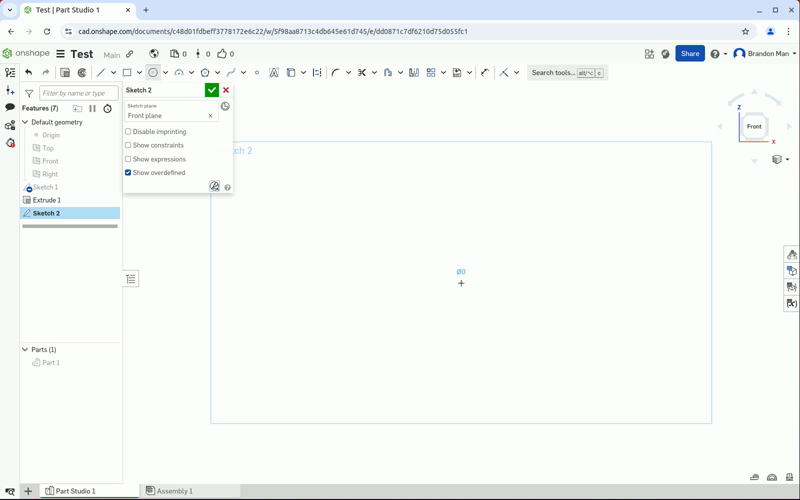
mouse_move(574, 282)
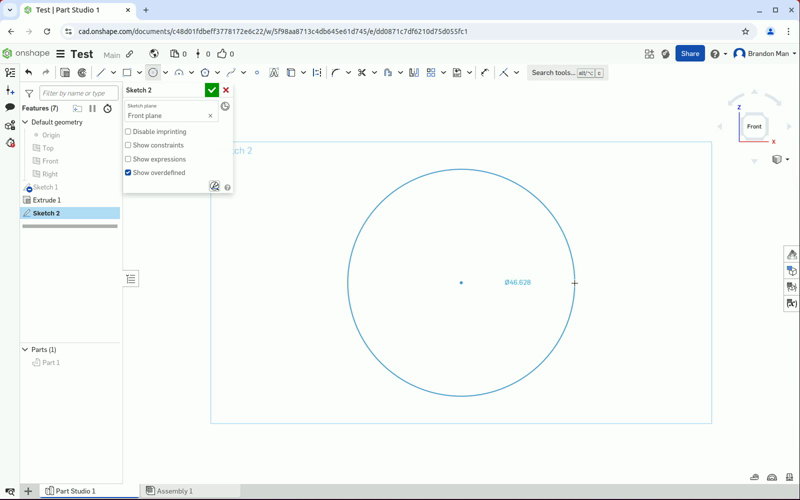
click(574, 282)
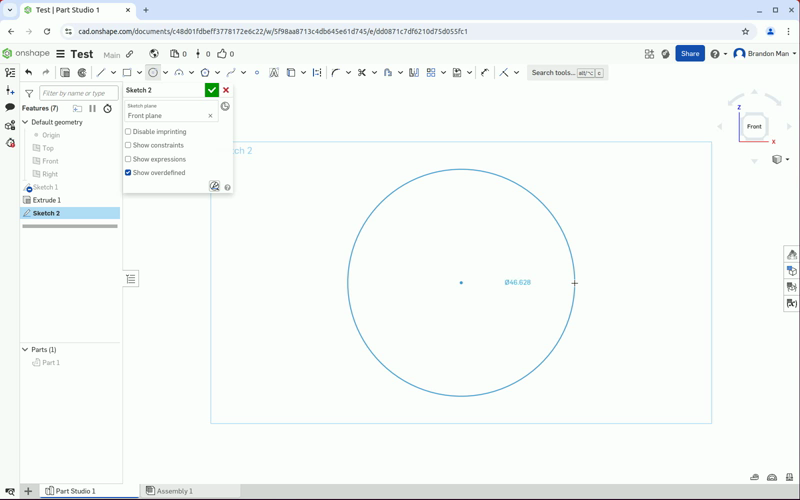
key(esc)
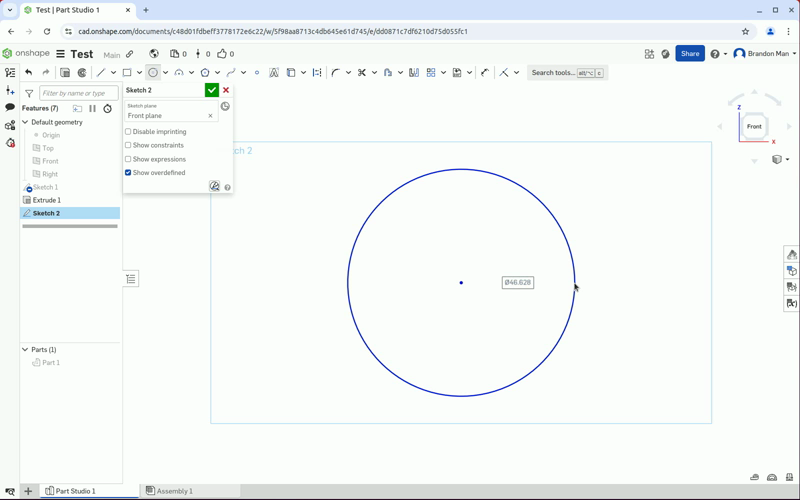
key(c)
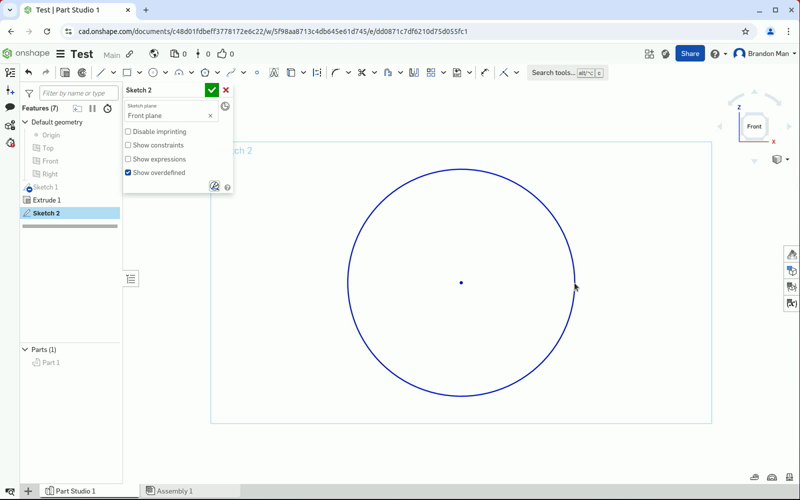
key_down(shift)
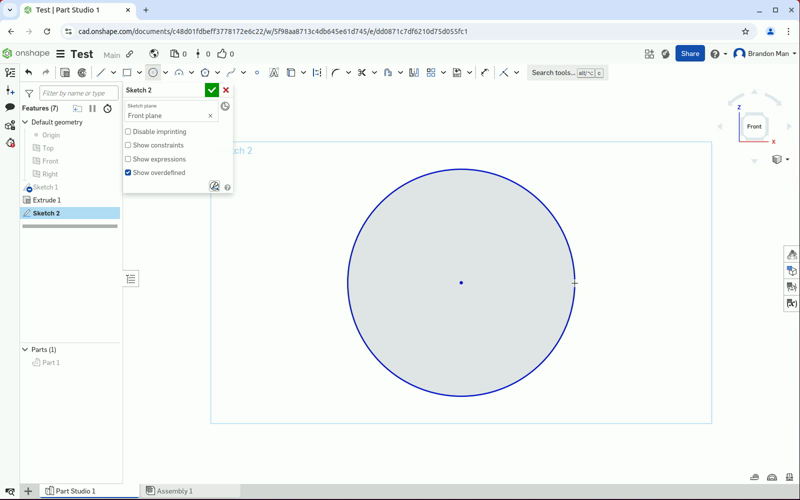
mouse_move(461, 282)
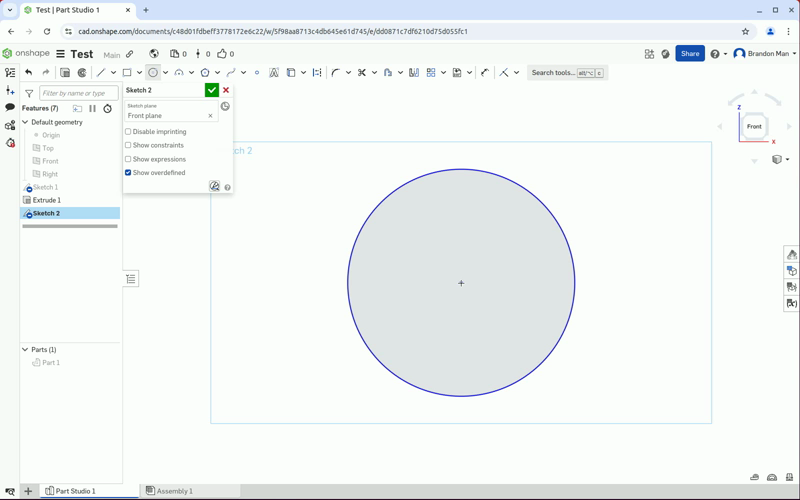
click(461, 282)
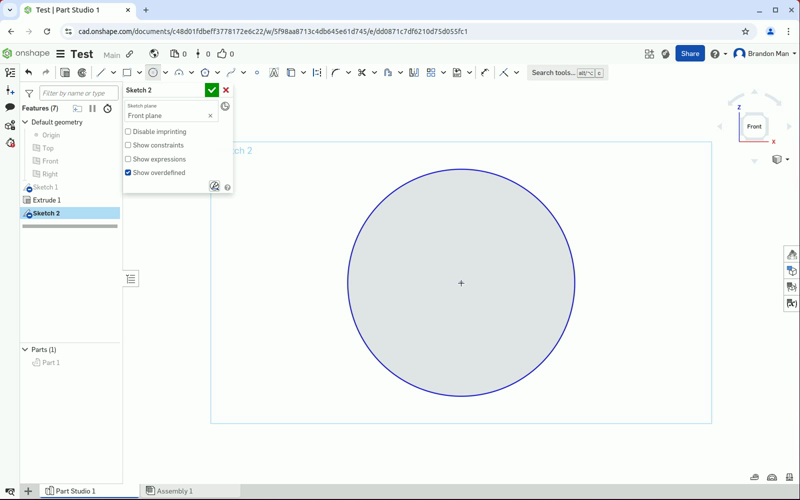
key_up(shift)
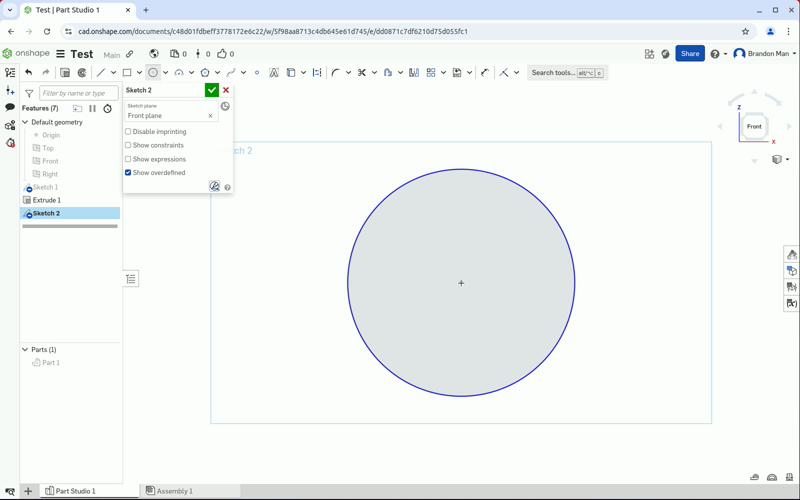
mouse_move(555, 282)
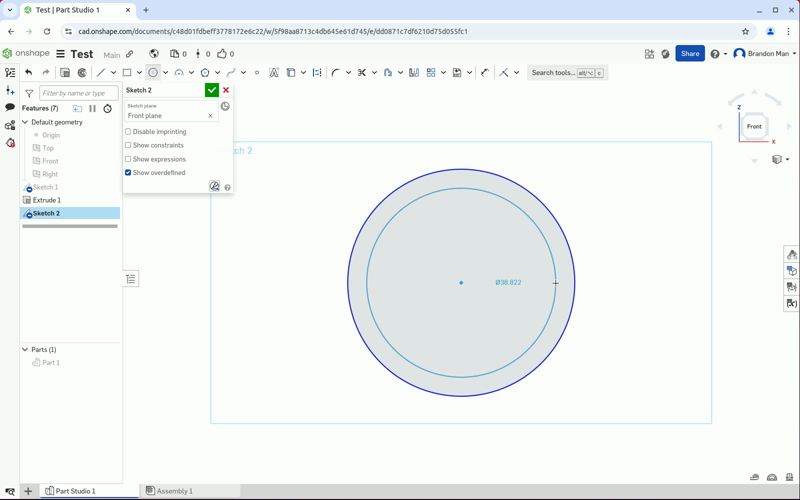
click(555, 282)
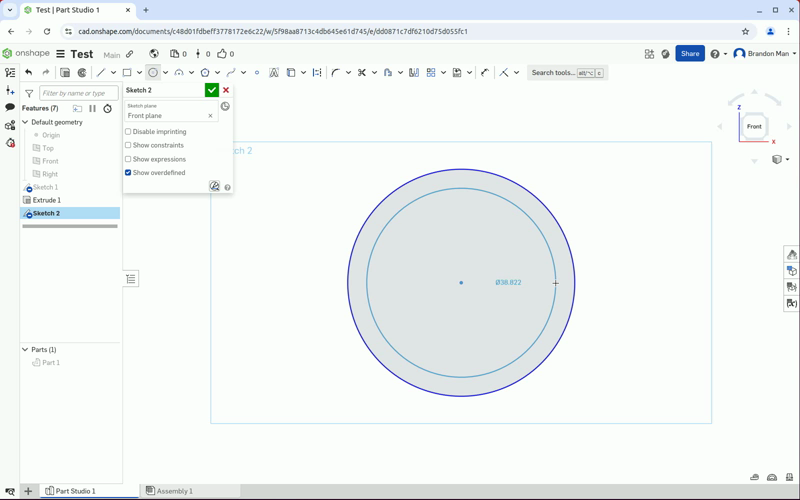
key(esc)
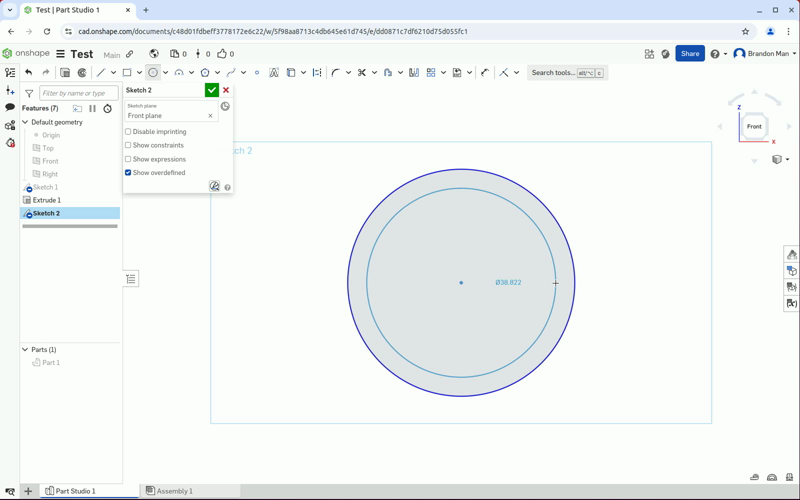
mouse_move(534, 355)
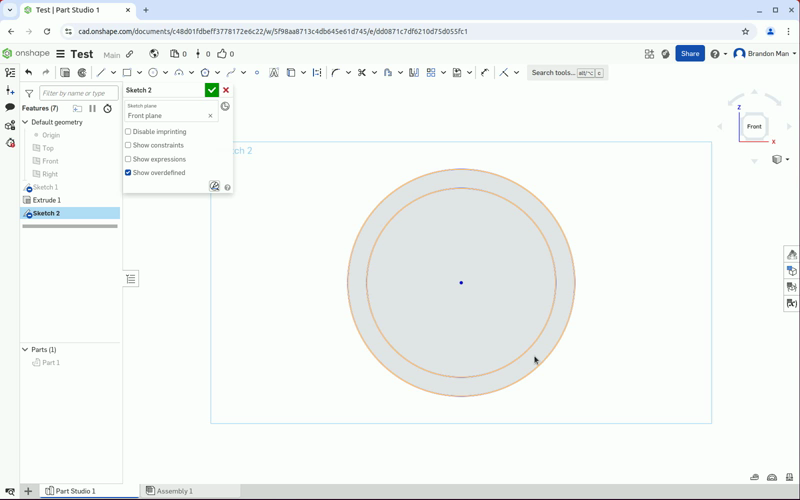
click(534, 355)
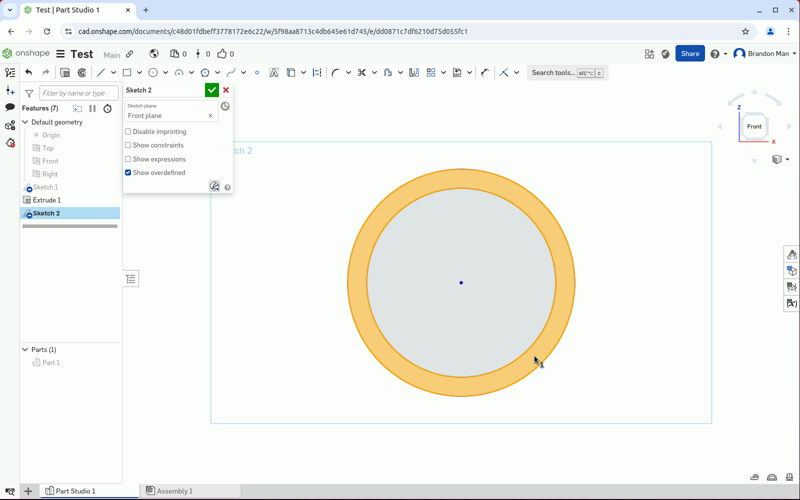
mouse_move(73, 352)
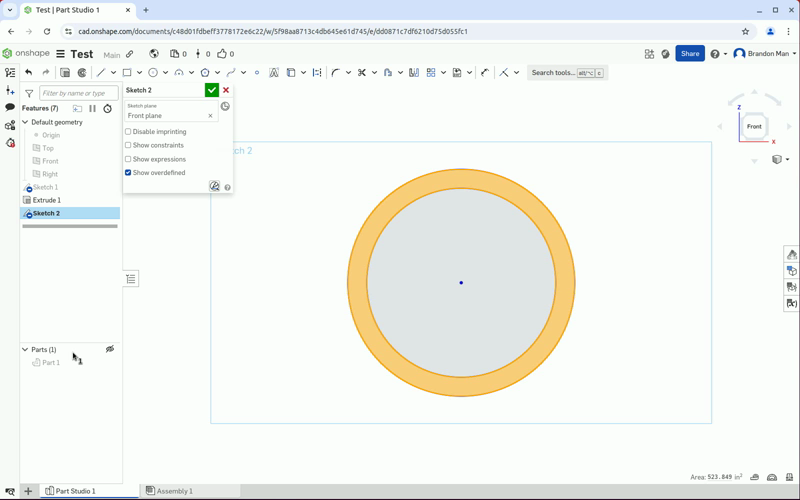
key(shift+y)
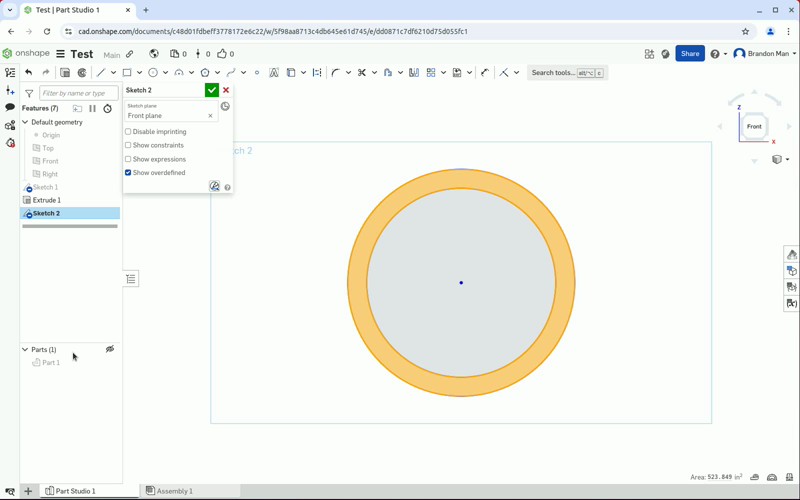
key(shift+e)
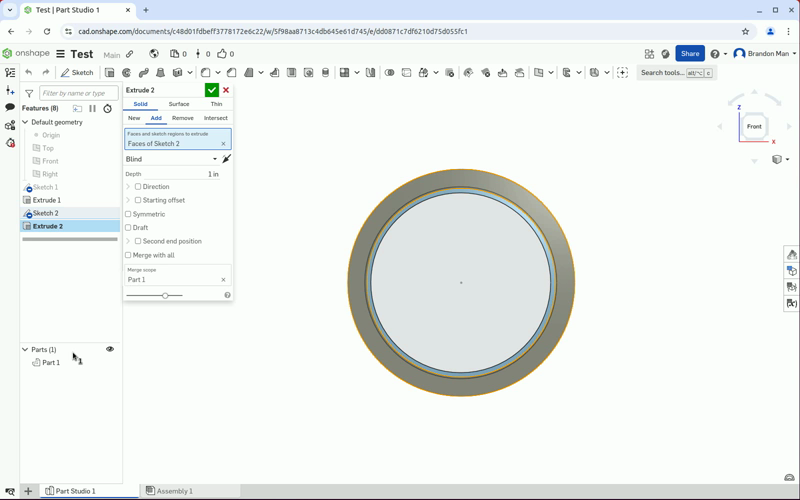
mouse_move(143, 106)
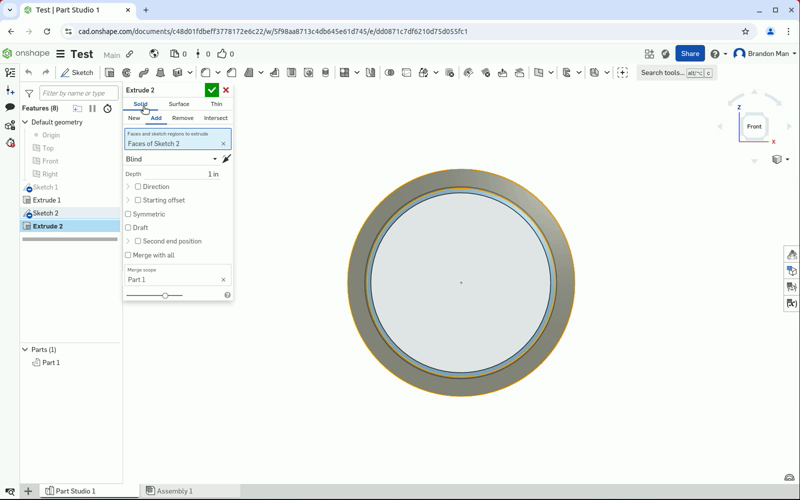
click(143, 106)
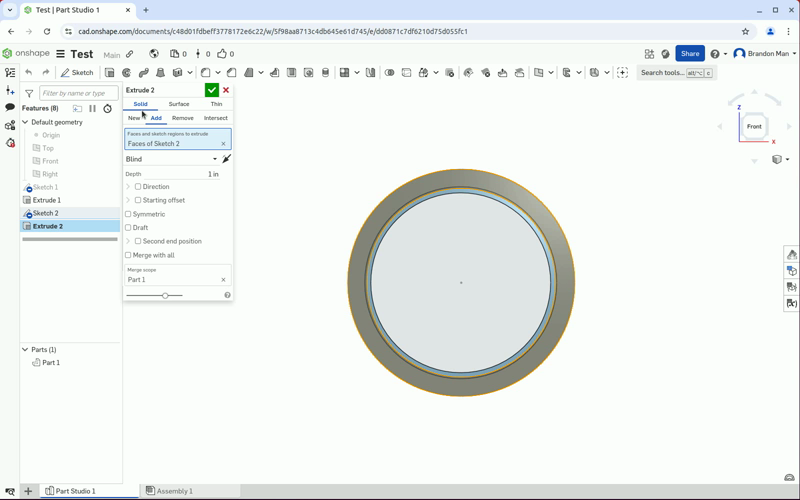
mouse_move(137, 120)
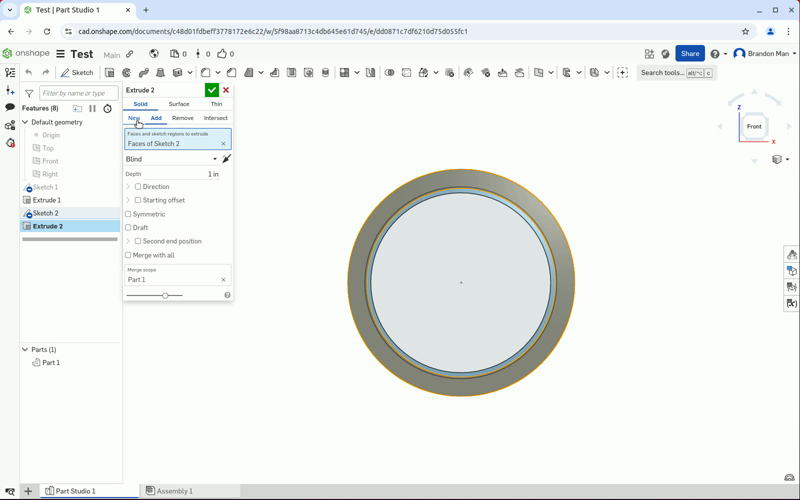
click(137, 120)
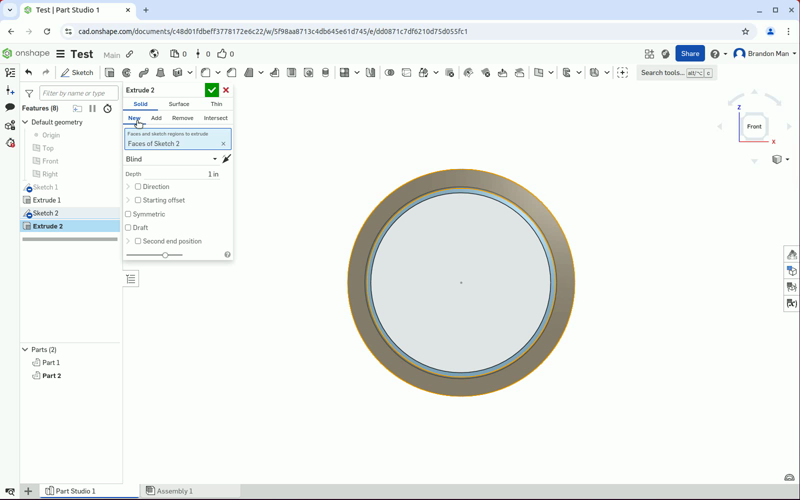
key(tab, 4)
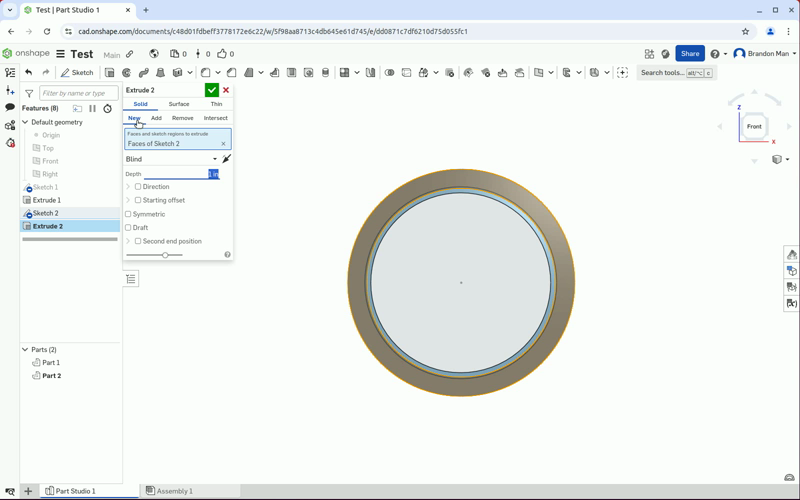
text(1.204)
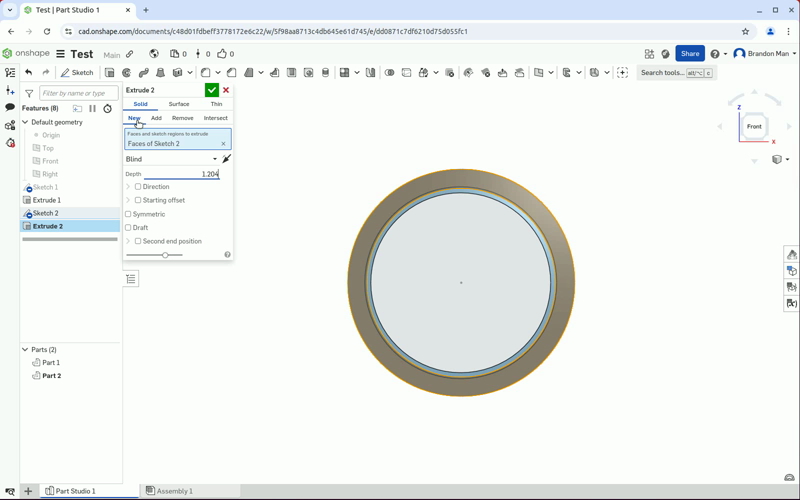
key(enter)
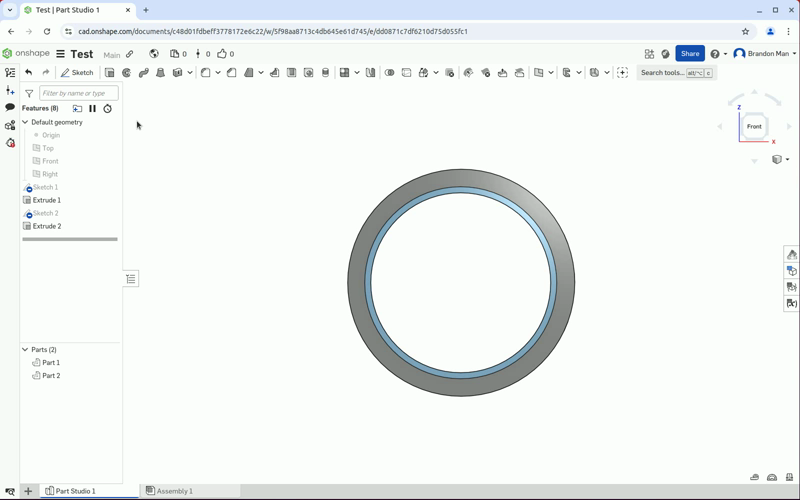
key(shift+h)
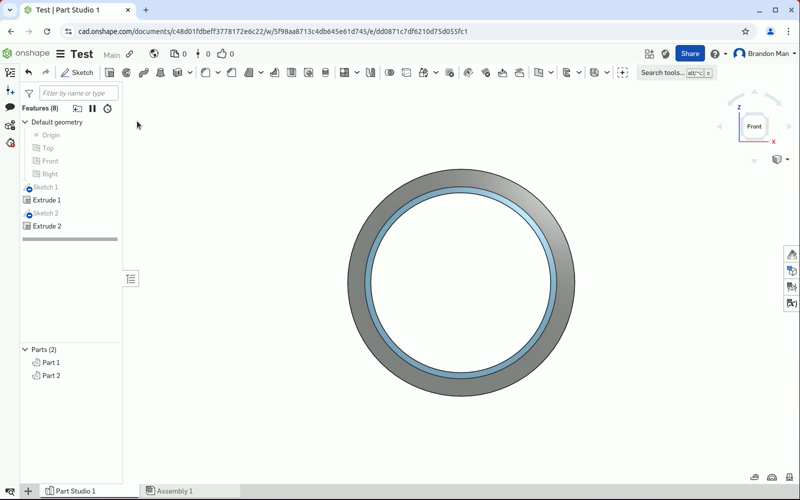
key(shift+h)
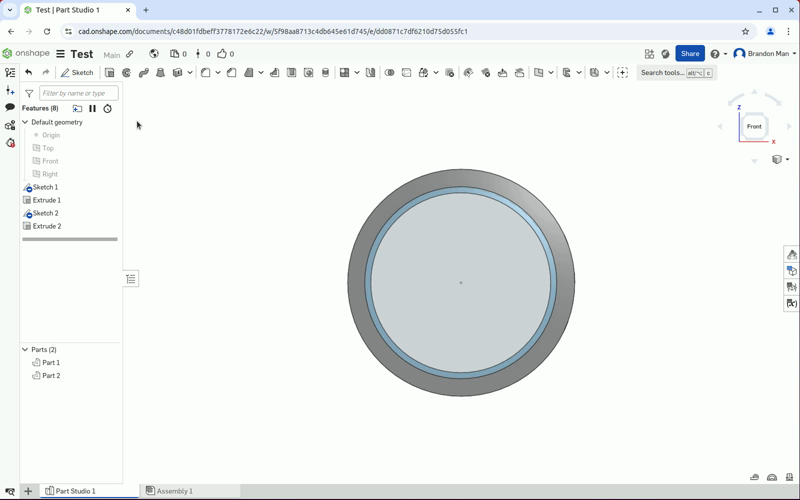
key(shift+7)
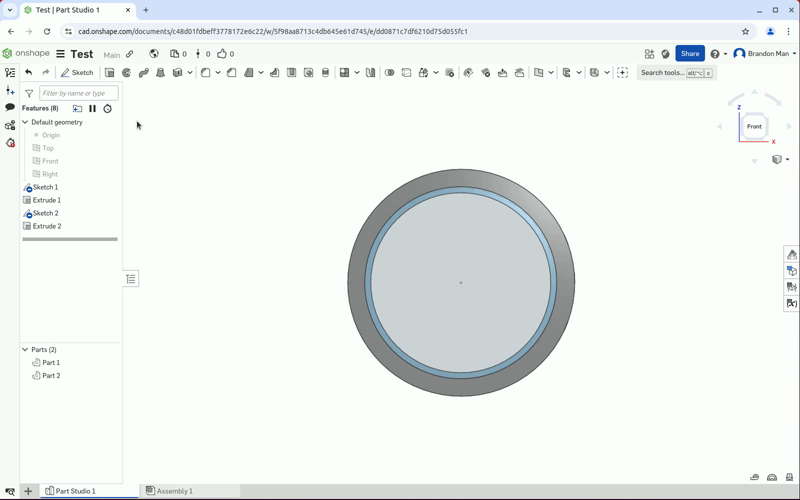
key(left, 2)
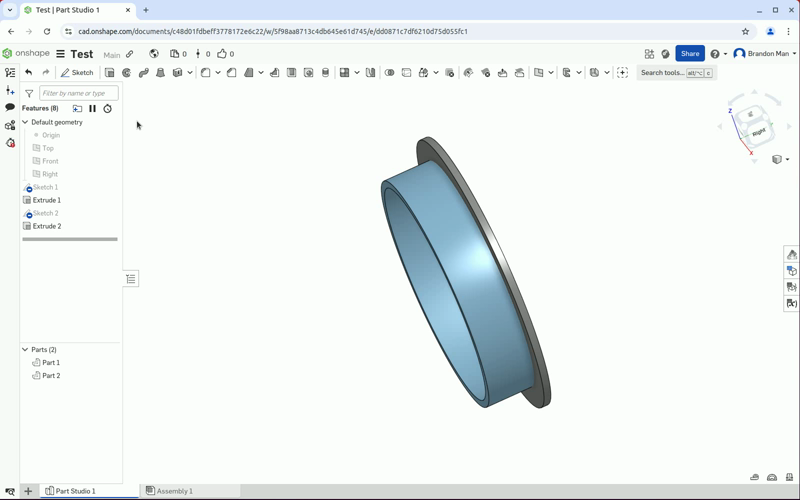
key(down, 2)
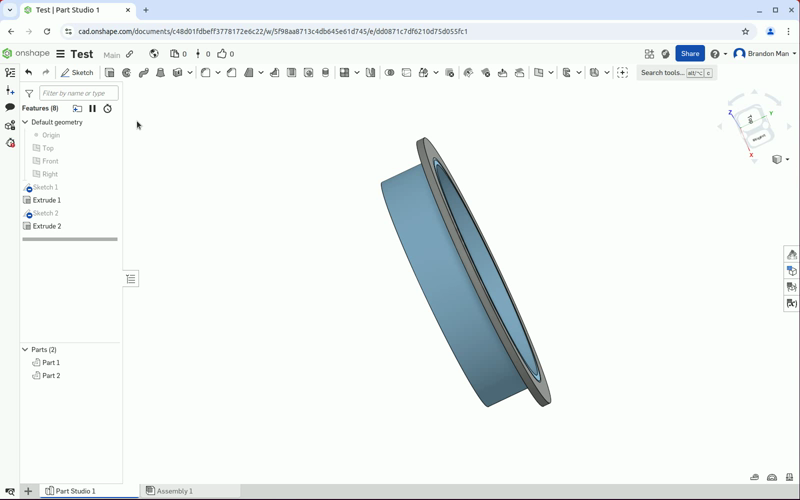
key(up, 2)
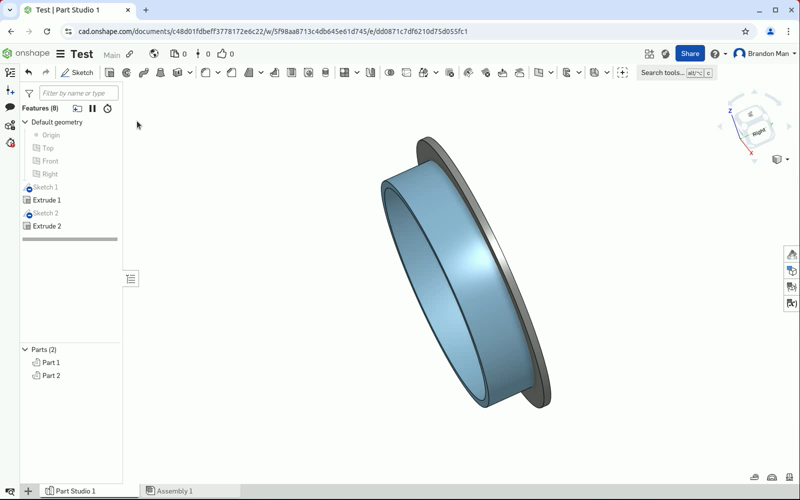
key(right, 2)
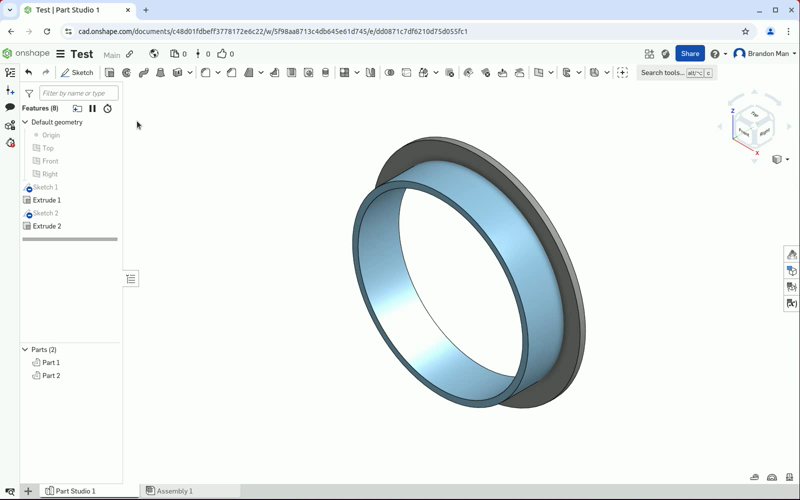
mouse_move(73, 189)
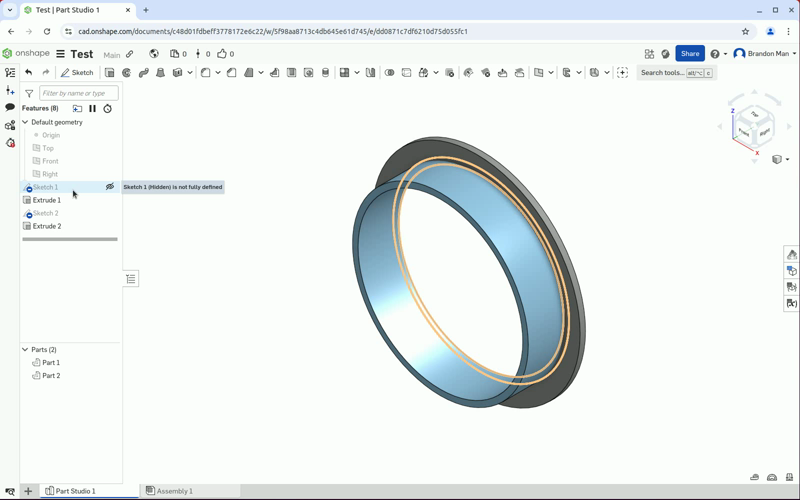
click(73, 189)